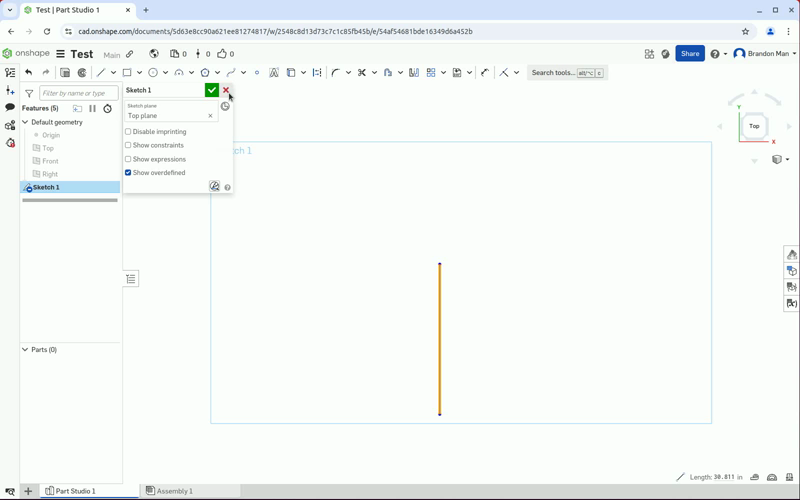
key(shift+h)
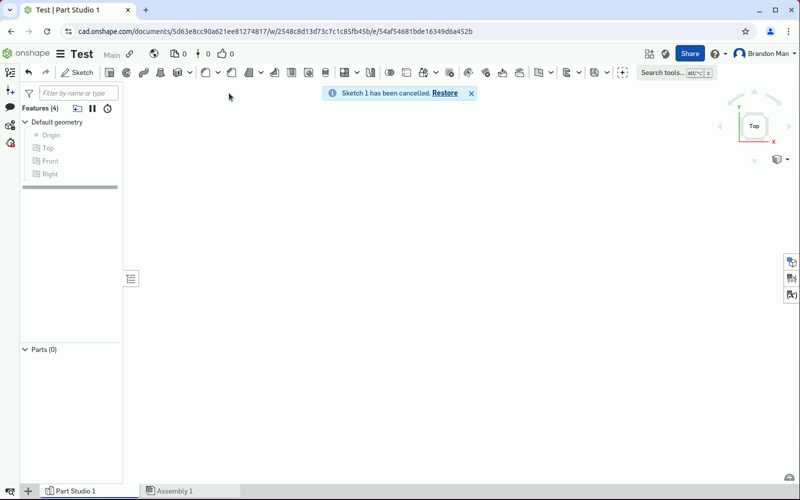
mouse_move(73, 352)
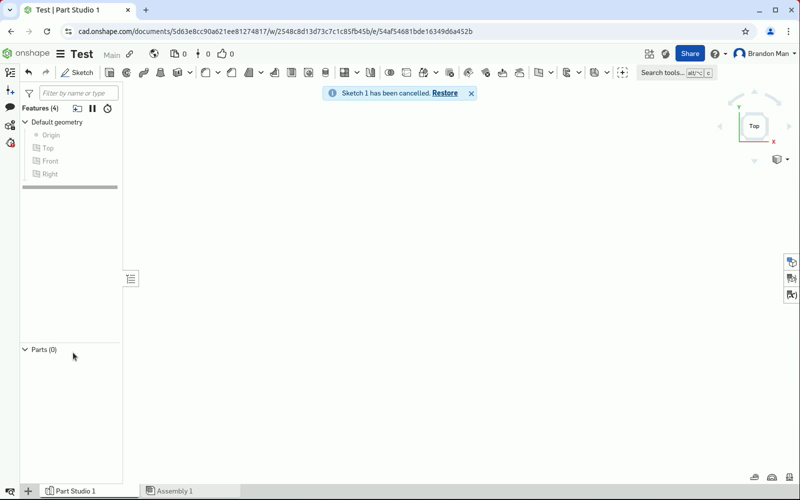
key(y)
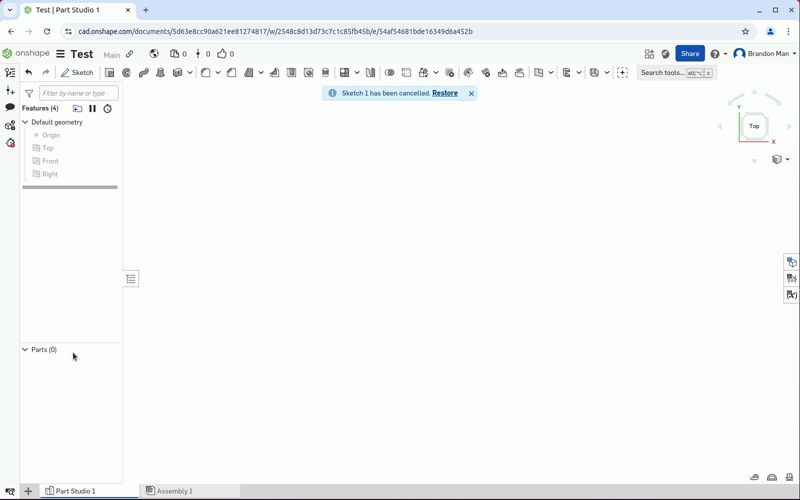
key(shift+p)
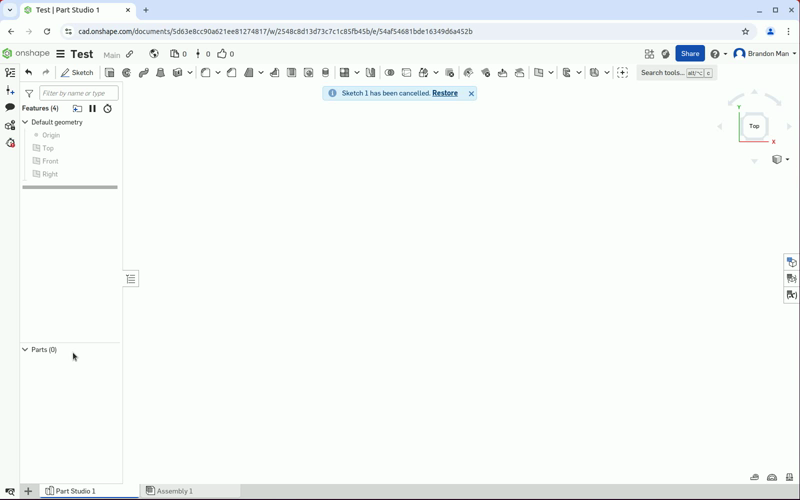
key(space)
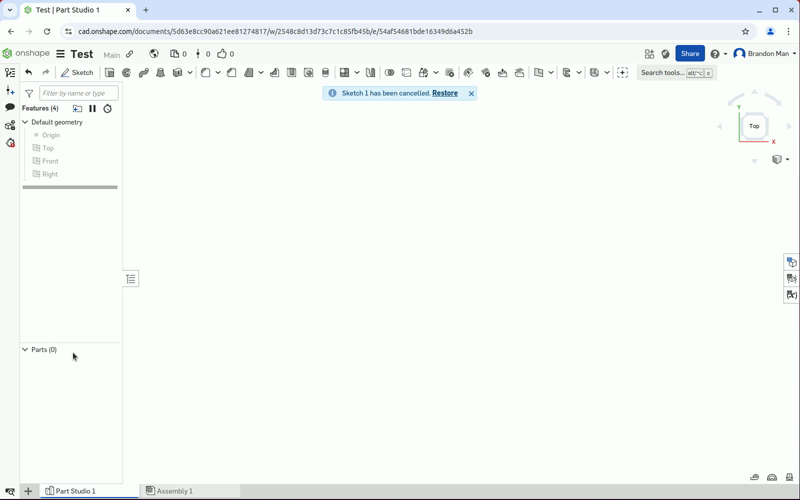
key_down(shift)
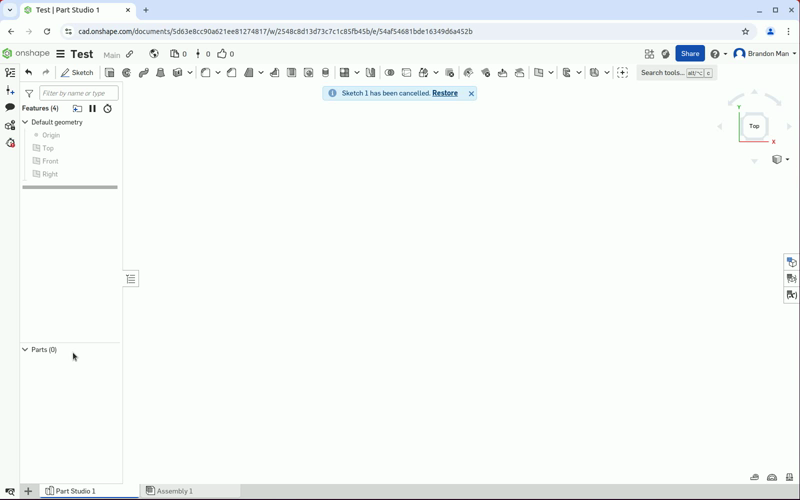
key(up)
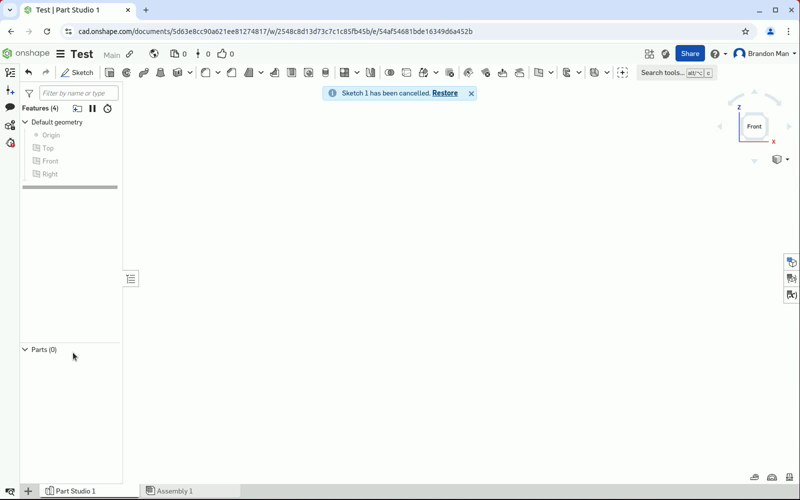
key_up(shift)
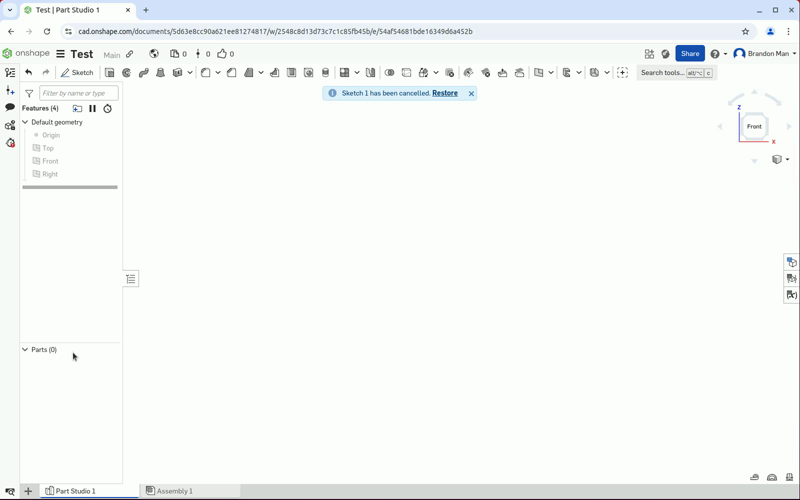
mouse_move(73, 352)
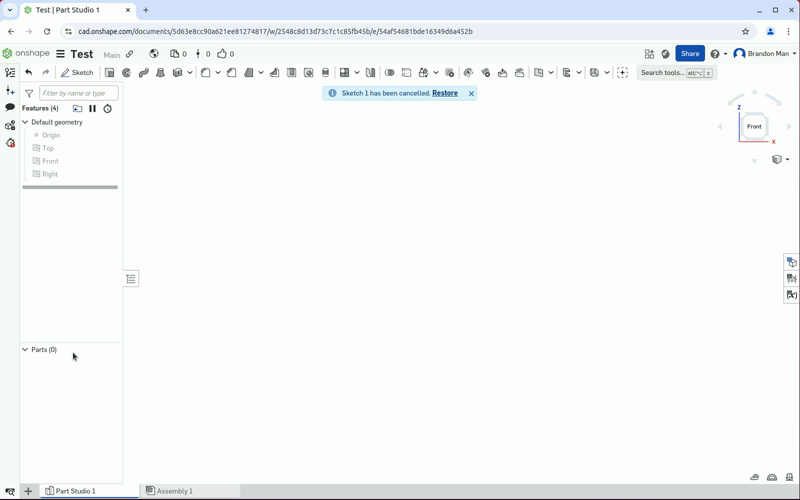
key(shift+y)
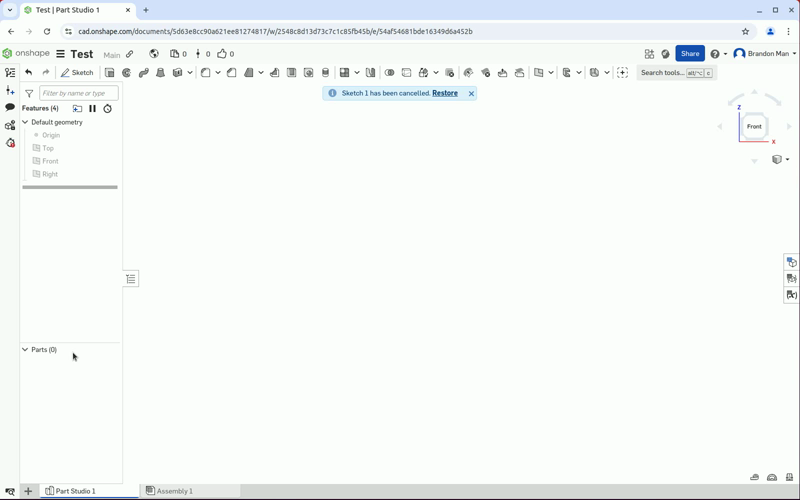
key(shift+s)
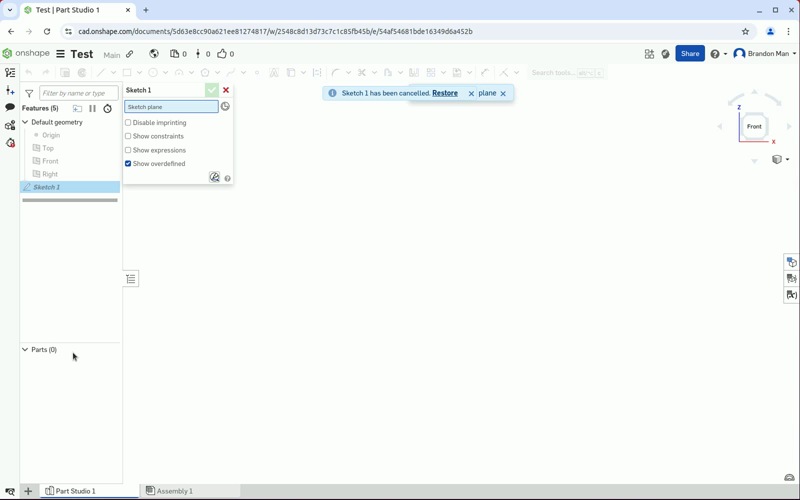
mouse_move(73, 163)
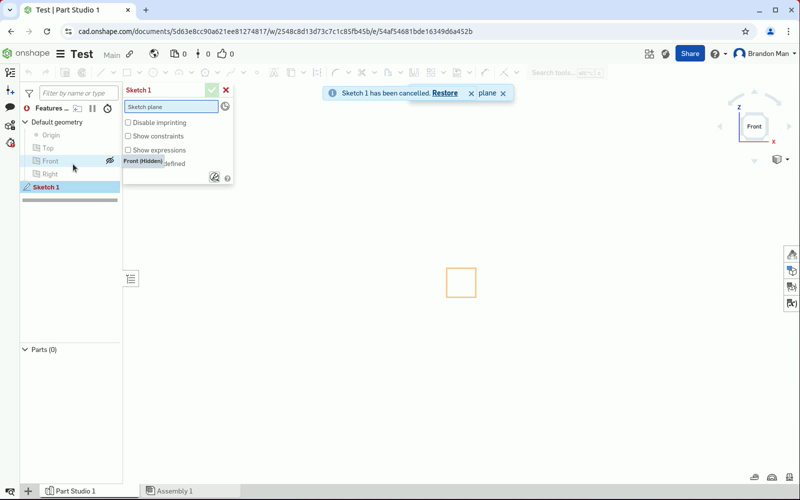
click(73, 163)
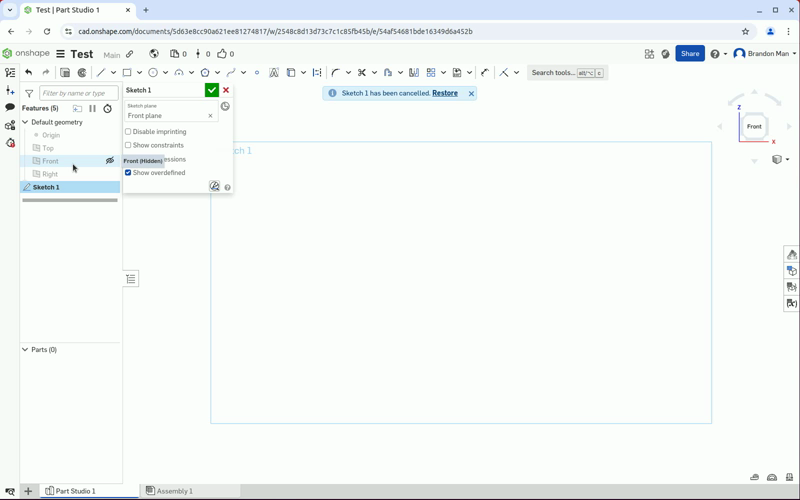
mouse_move(73, 352)
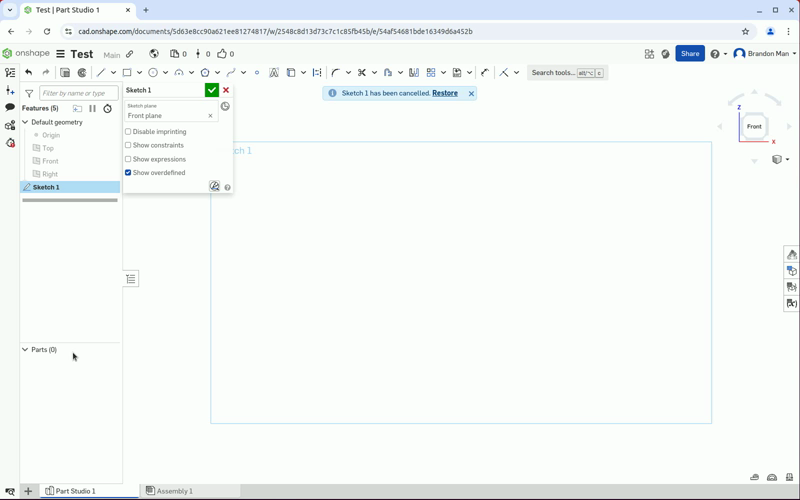
key(y)
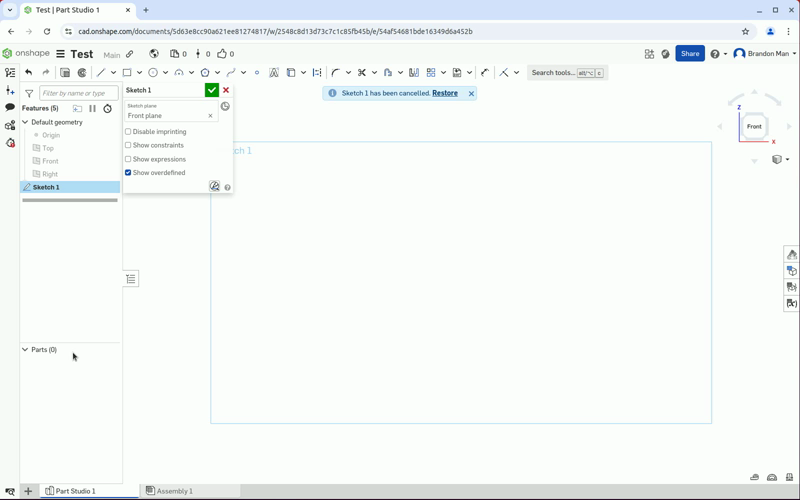
key(l)
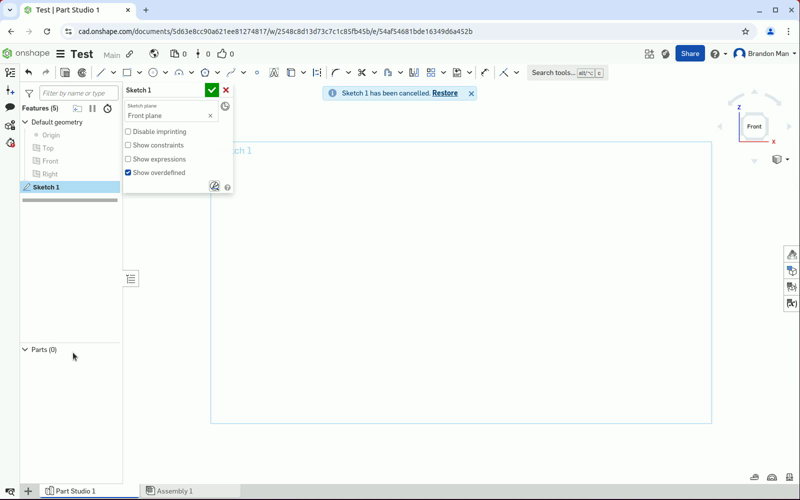
key_down(shift)
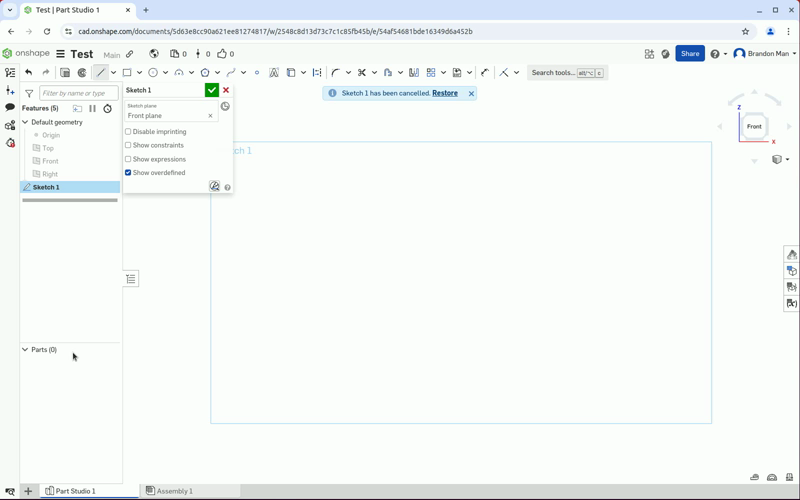
mouse_move(460, 282)
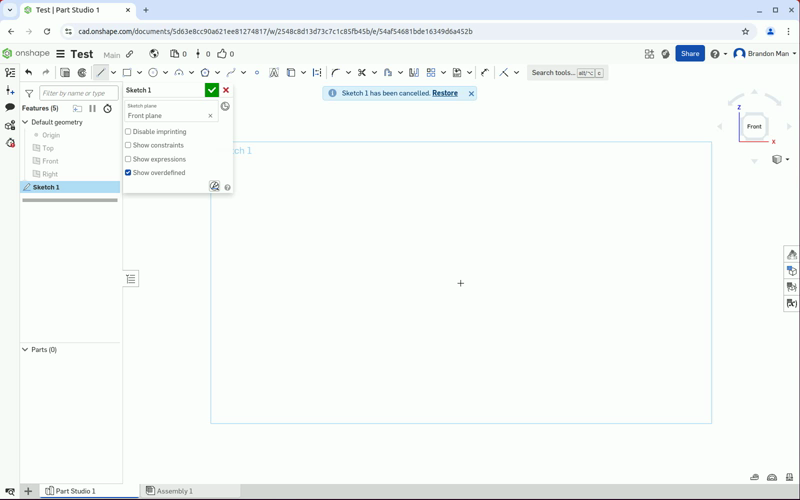
click(460, 282)
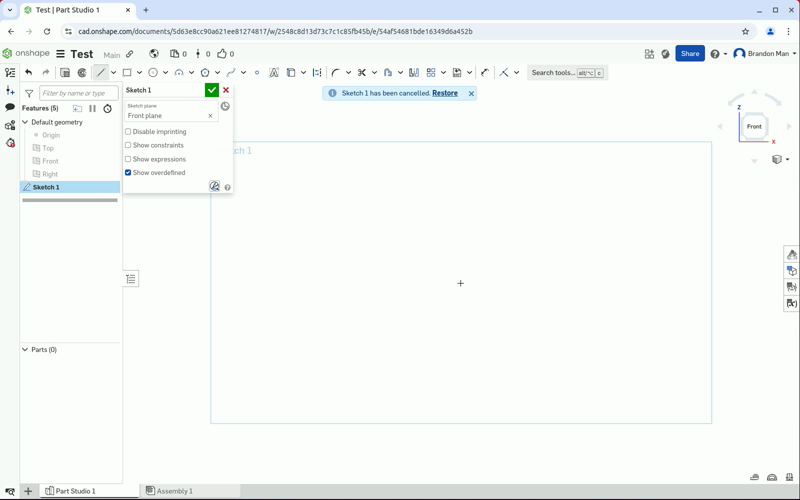
key_up(shift)
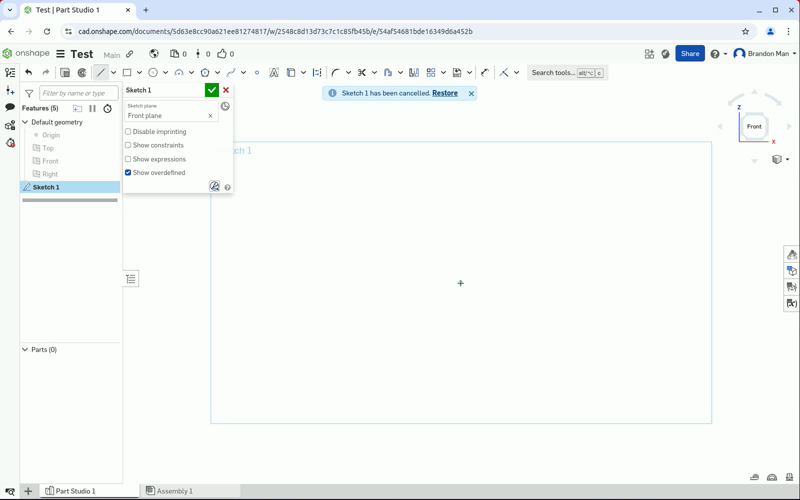
key_down(shift)
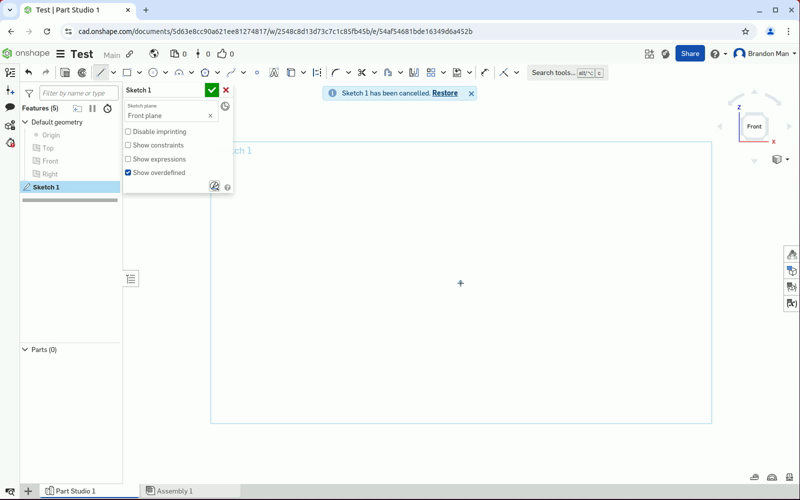
mouse_move(573, 282)
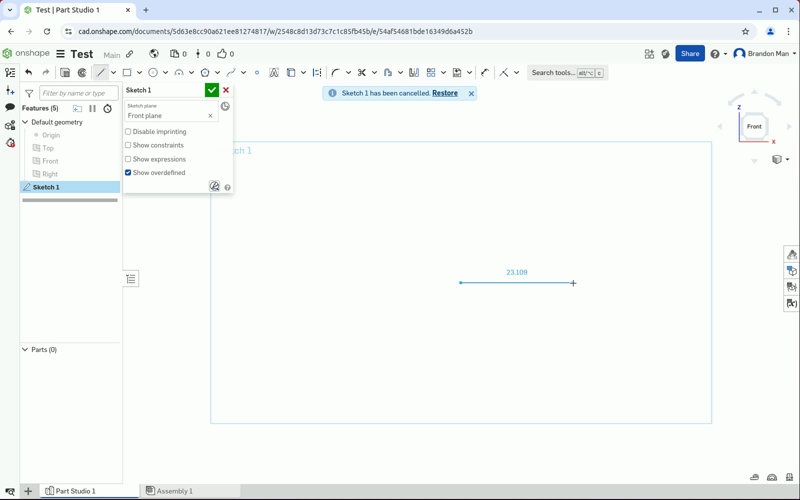
click(573, 282)
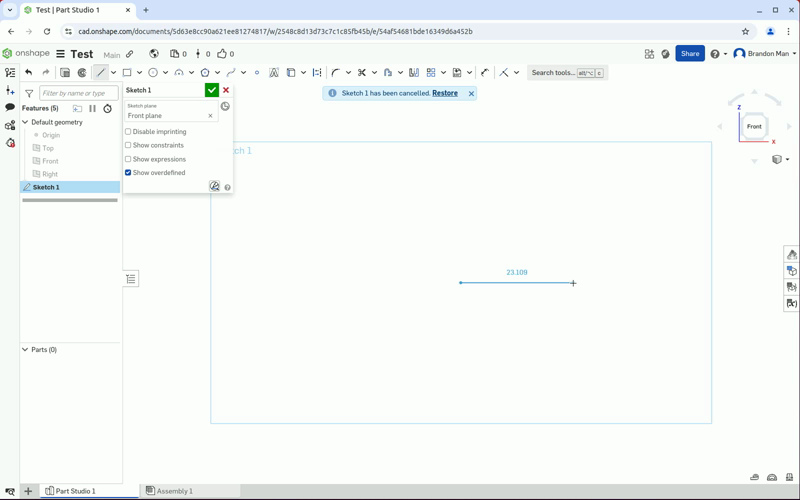
key_up(shift)
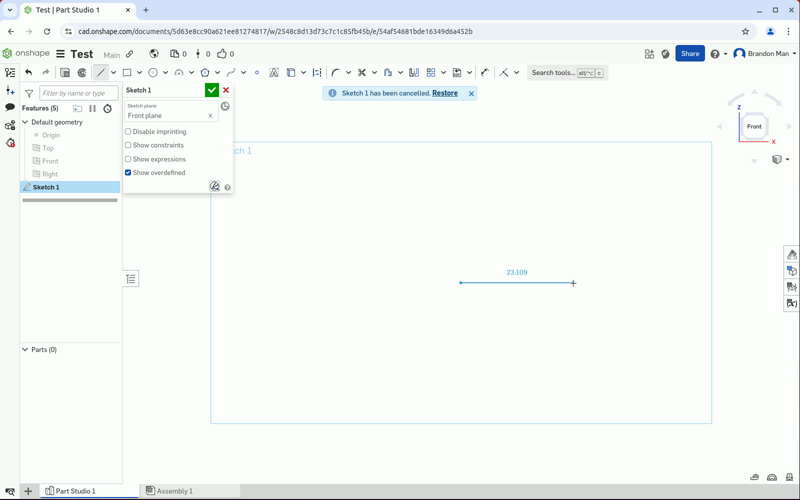
key_down(shift)
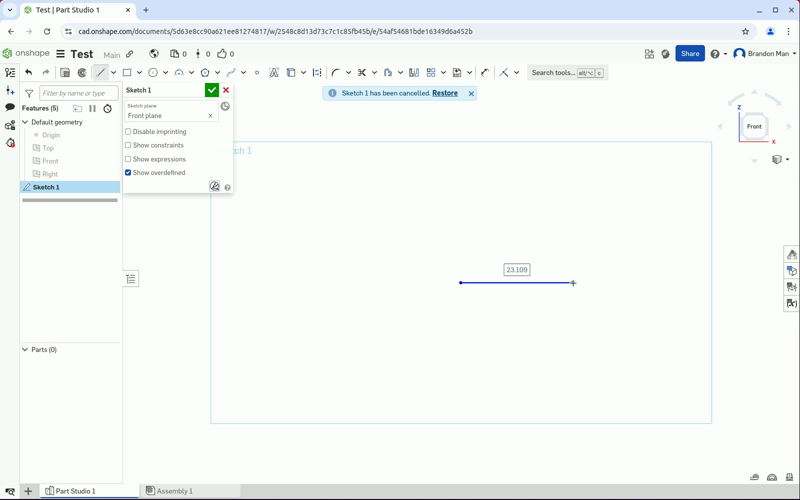
mouse_move(589, 282)
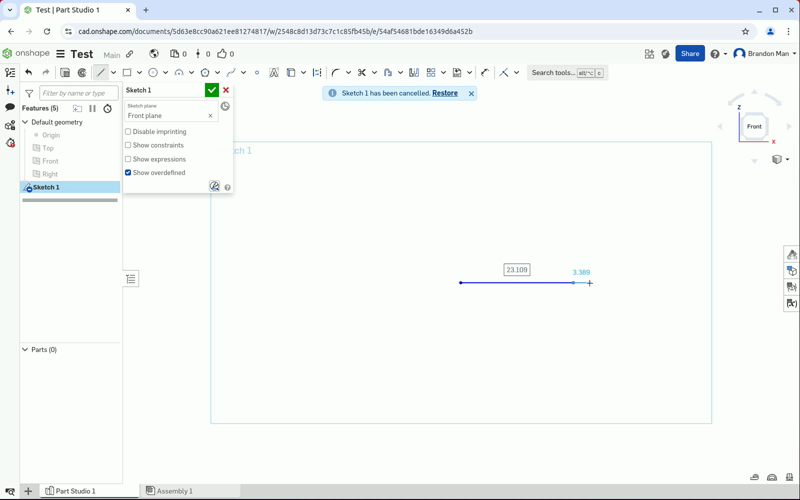
mouse_move(573, 245)
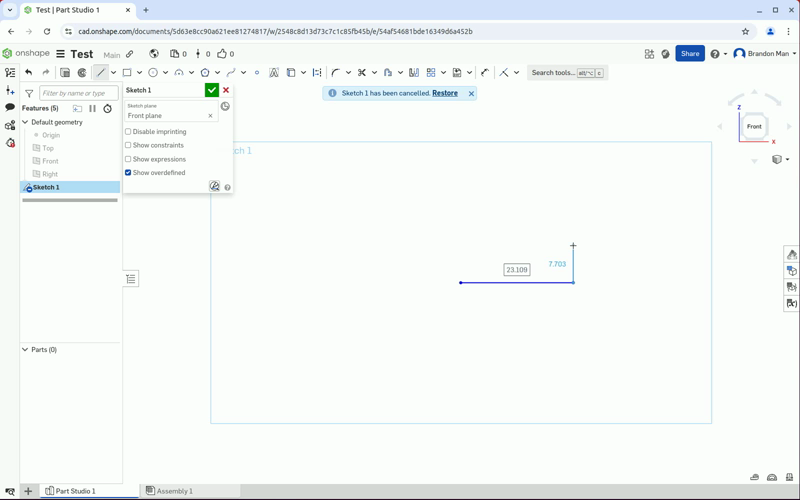
click(573, 245)
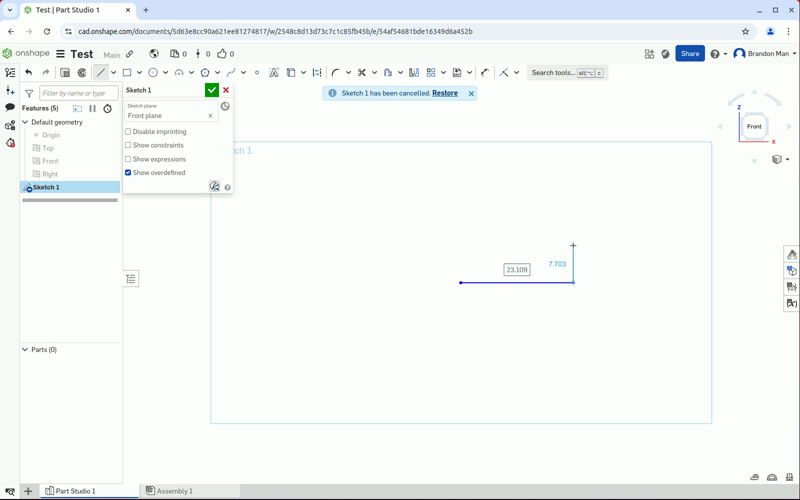
key_up(shift)
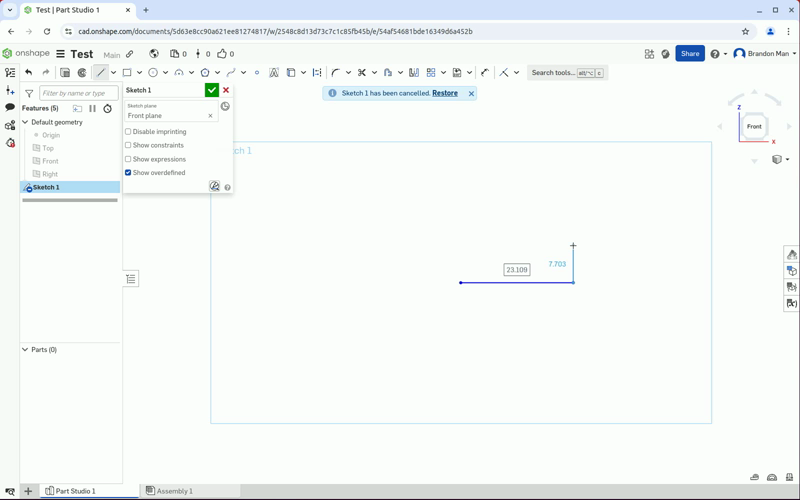
key_down(shift)
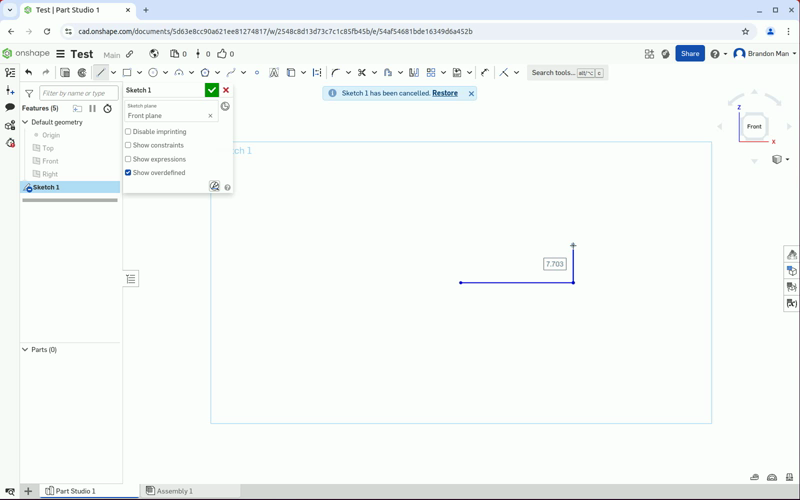
mouse_move(517, 208)
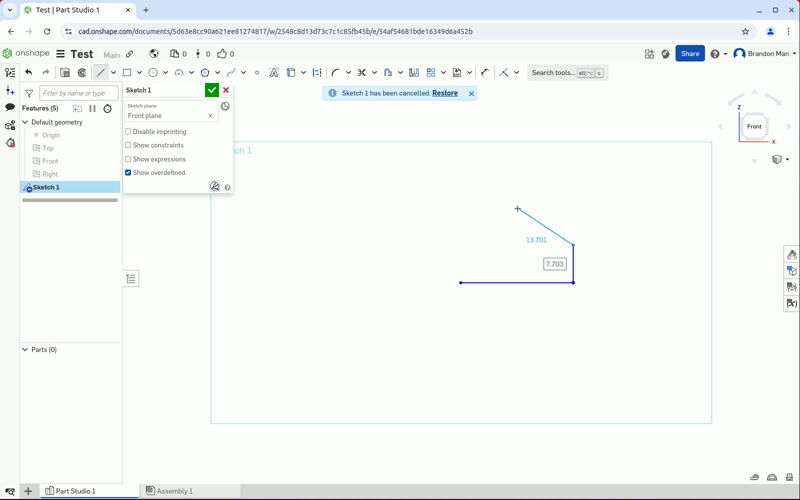
click(517, 208)
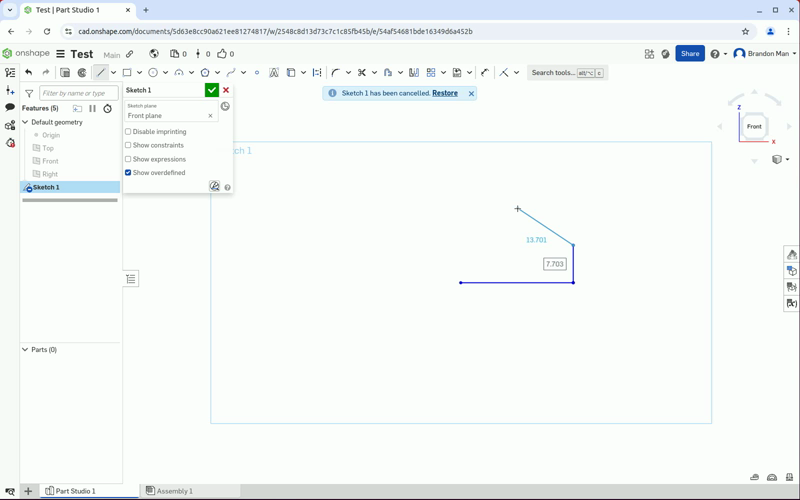
key_up(shift)
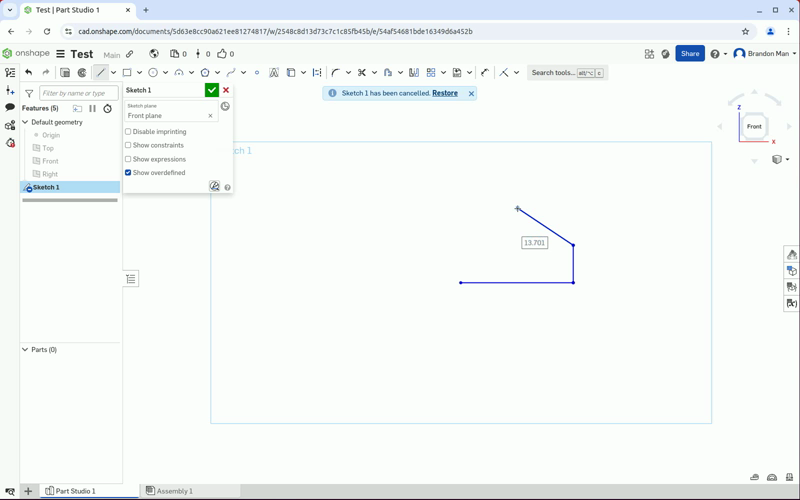
key_down(shift)
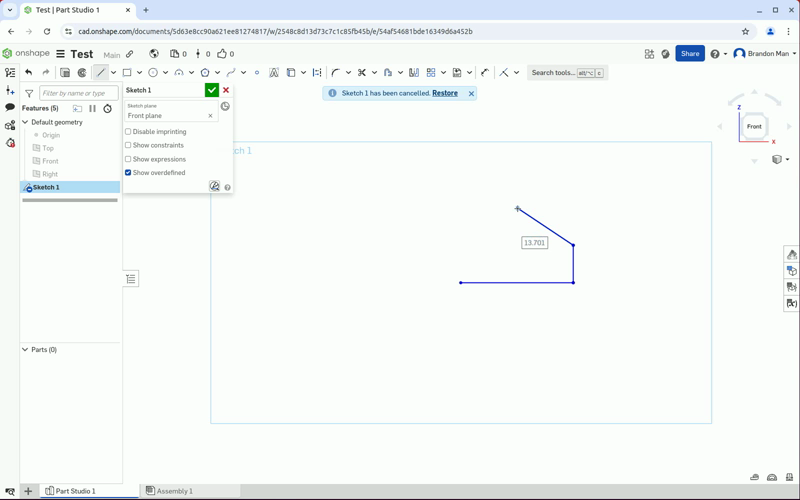
mouse_move(547, 208)
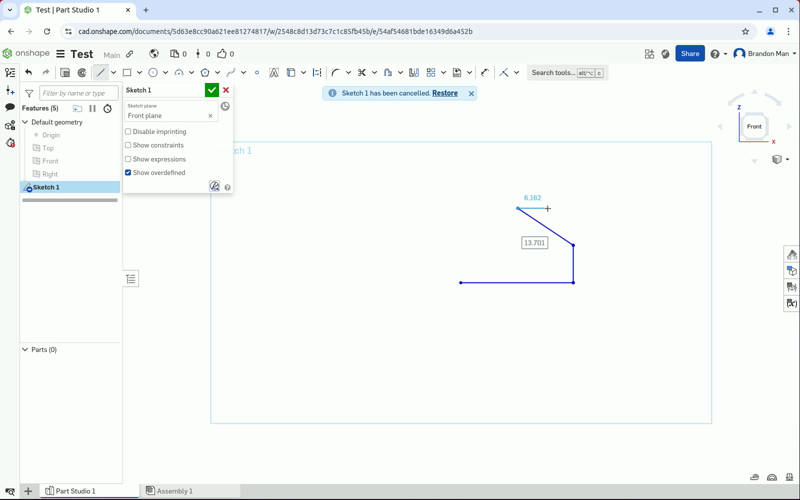
mouse_move(460, 208)
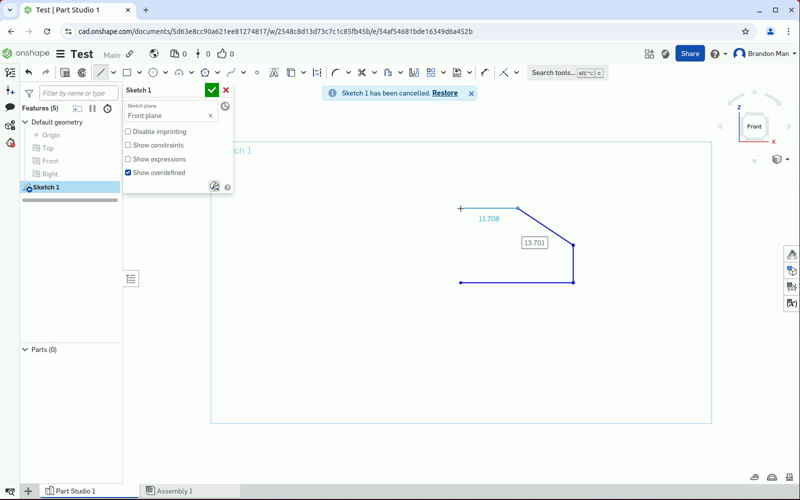
click(460, 208)
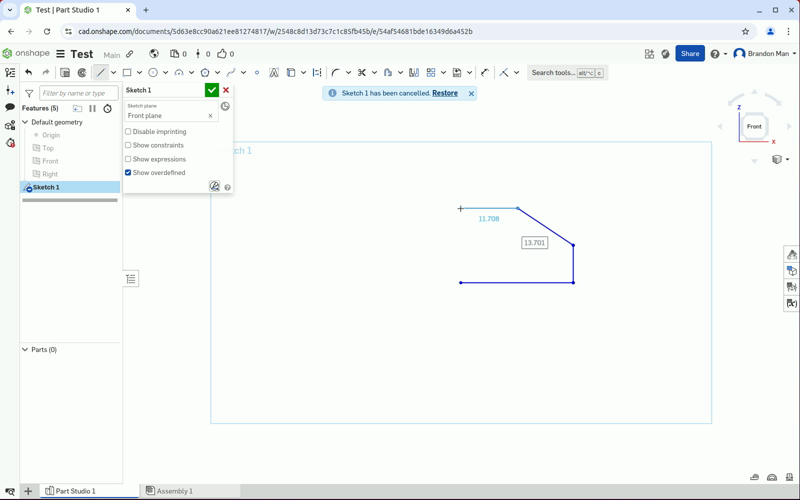
key_up(shift)
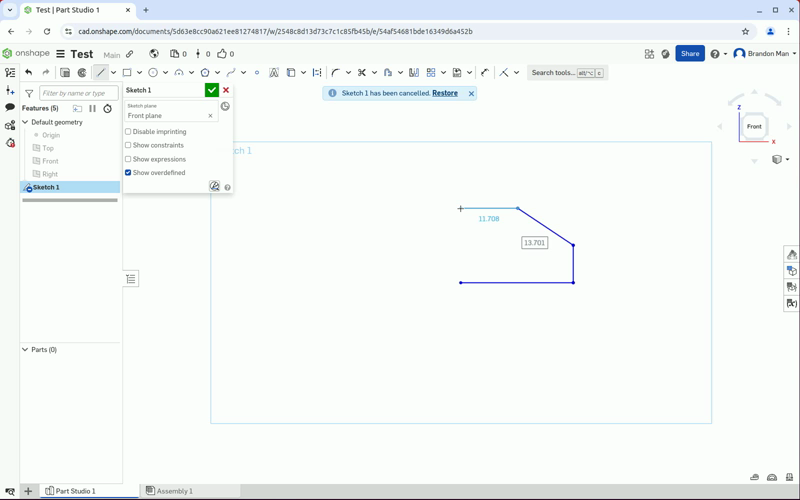
key_down(shift)
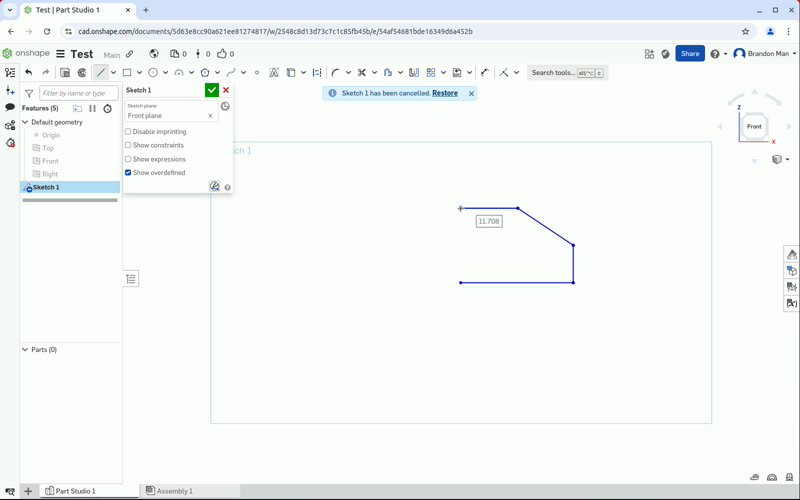
mouse_move(460, 282)
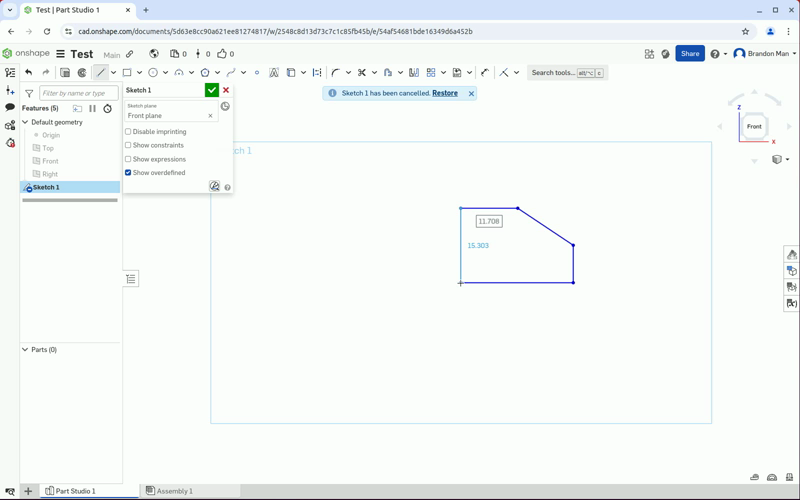
key_up(shift)
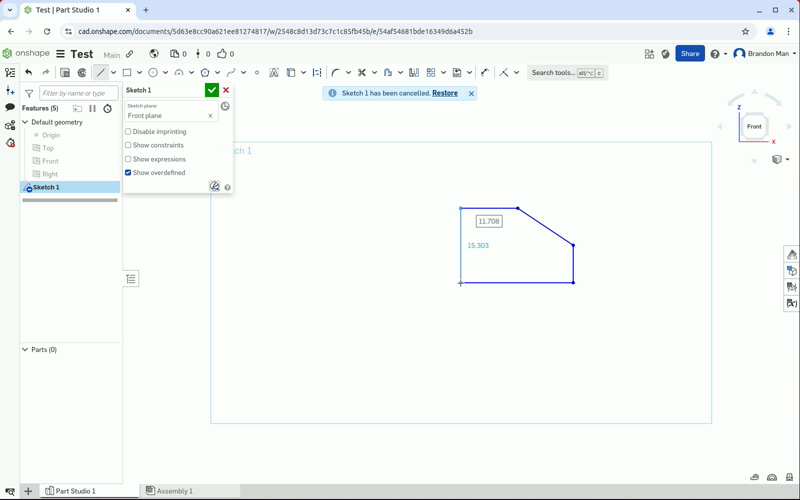
click(460, 282)
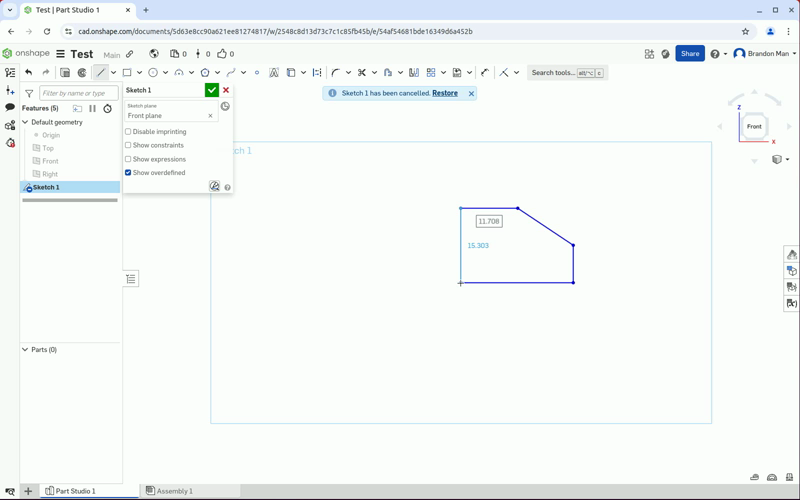
key(esc)
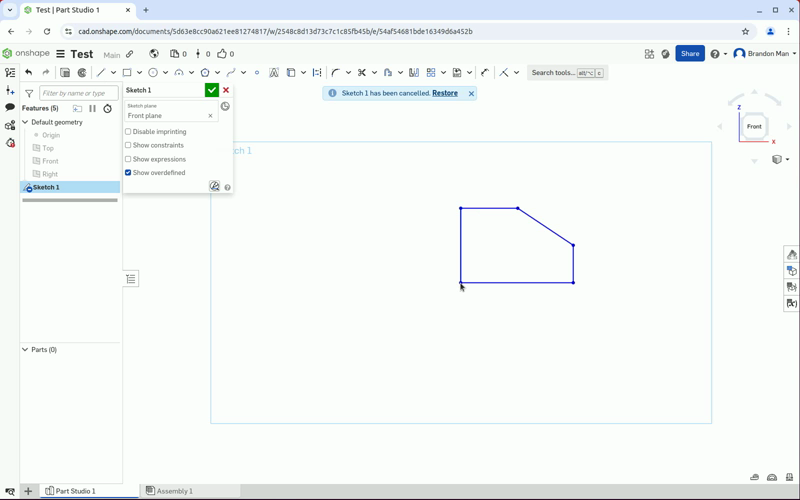
mouse_move(531, 250)
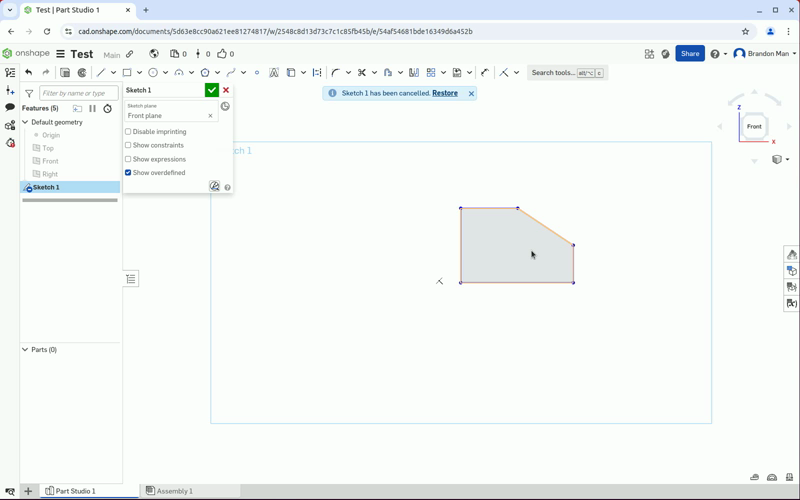
click(531, 250)
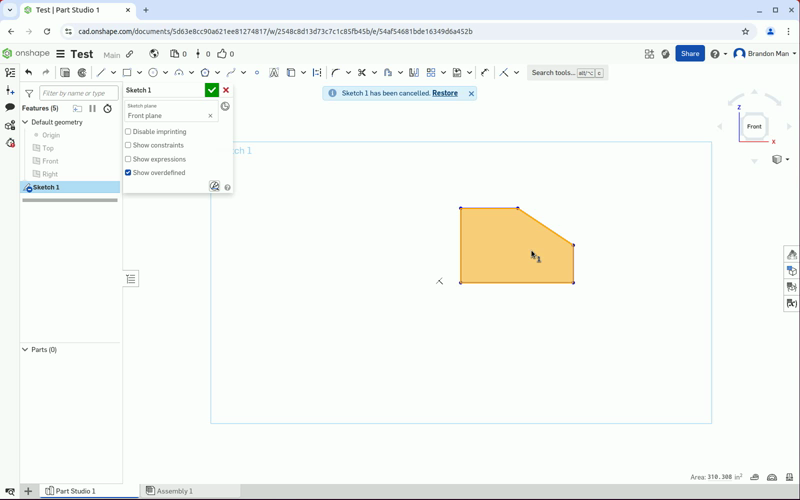
mouse_move(73, 352)
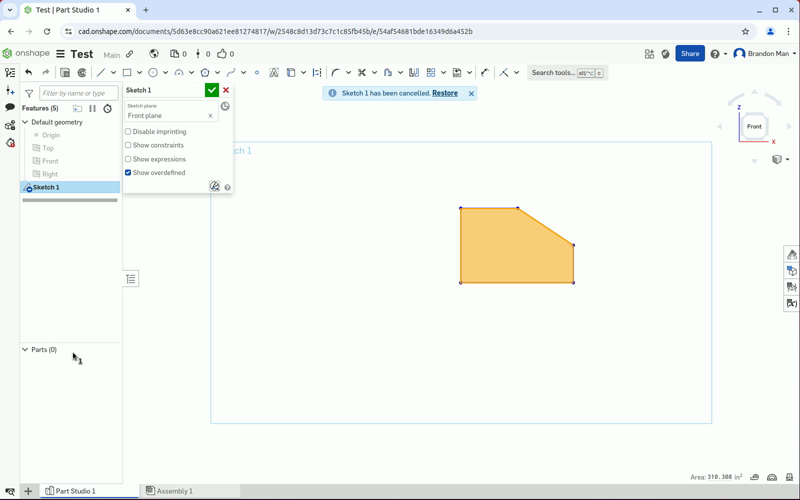
key(shift+y)
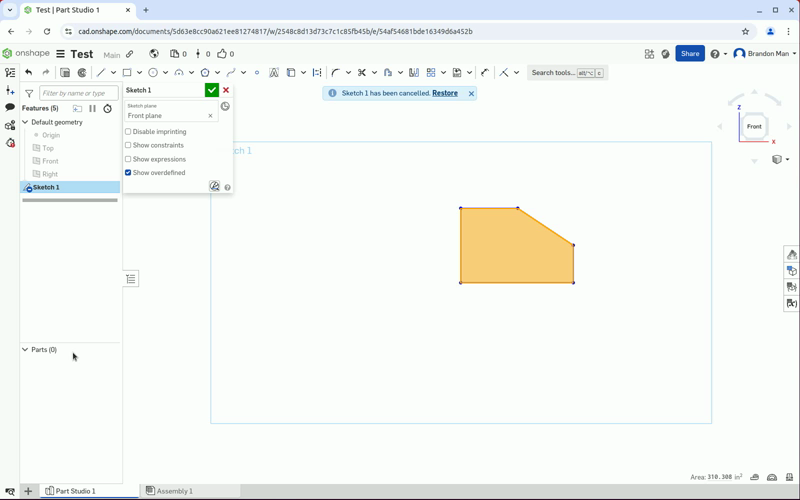
key(shift+e)
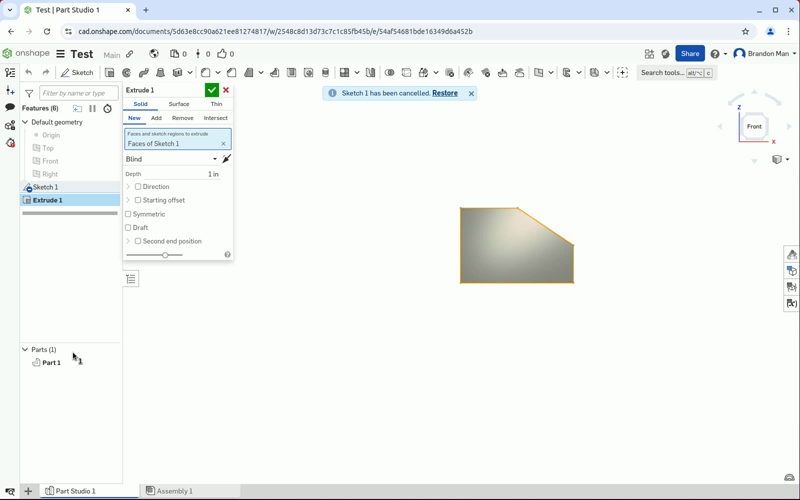
mouse_move(143, 106)
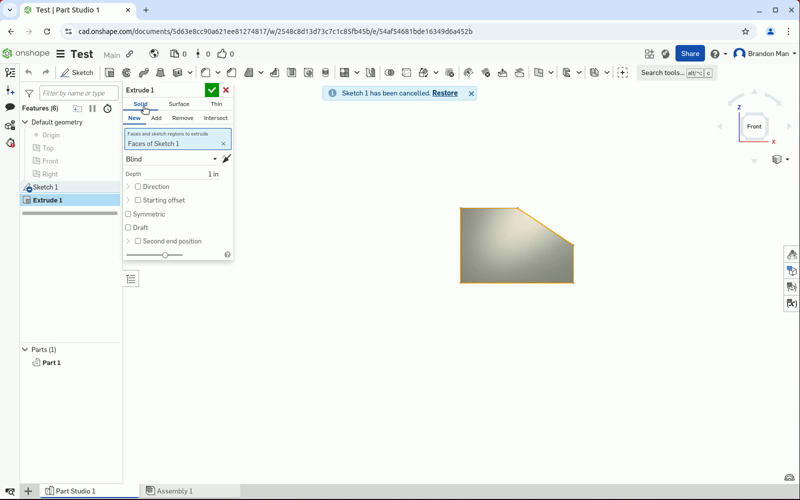
click(143, 106)
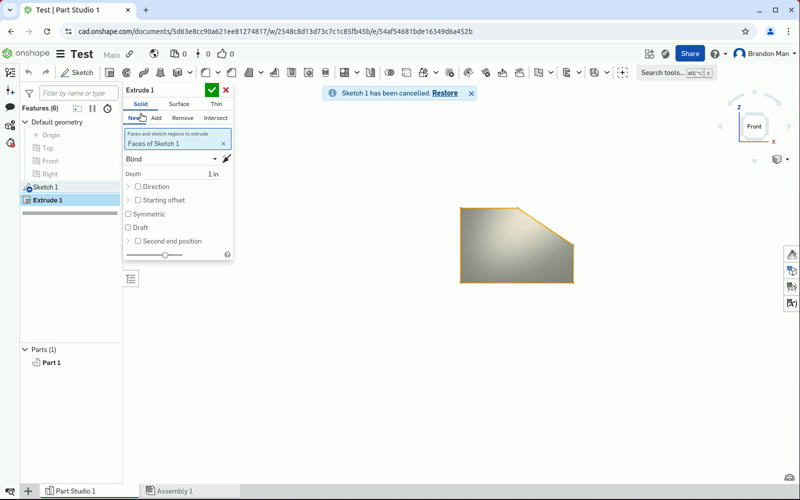
mouse_move(137, 120)
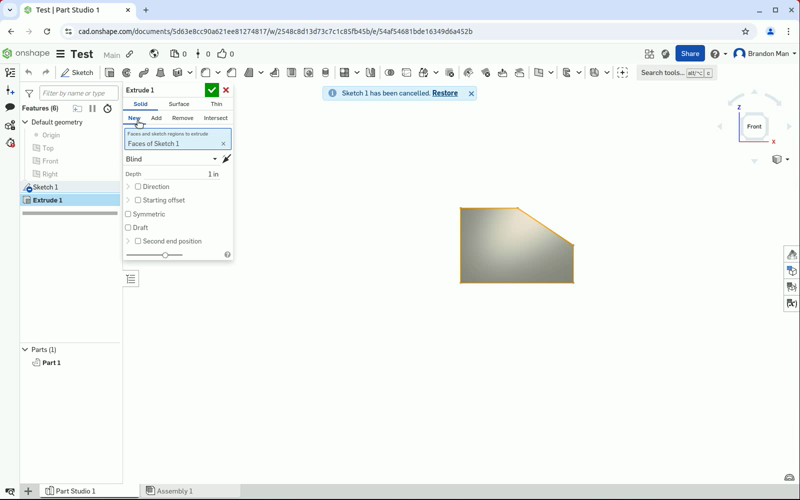
click(137, 120)
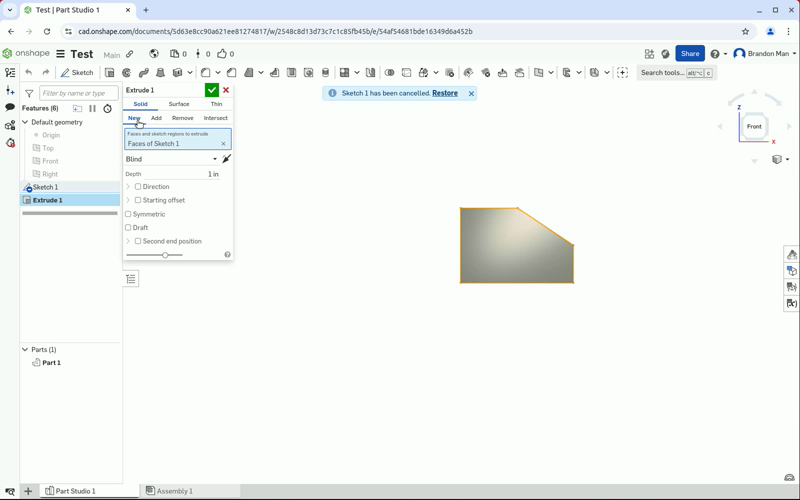
key(tab, 4)
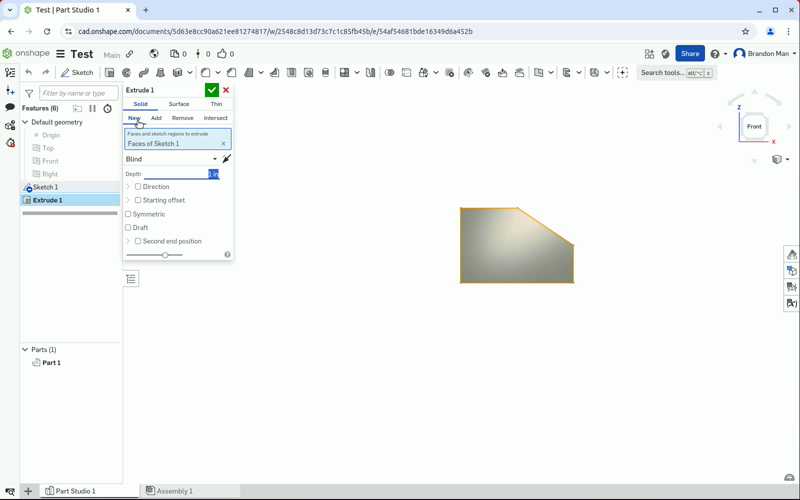
text(15.405)
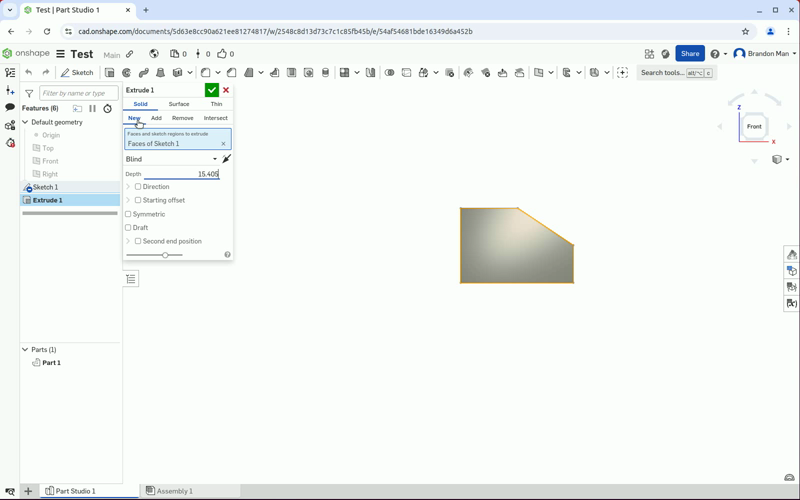
key(enter)
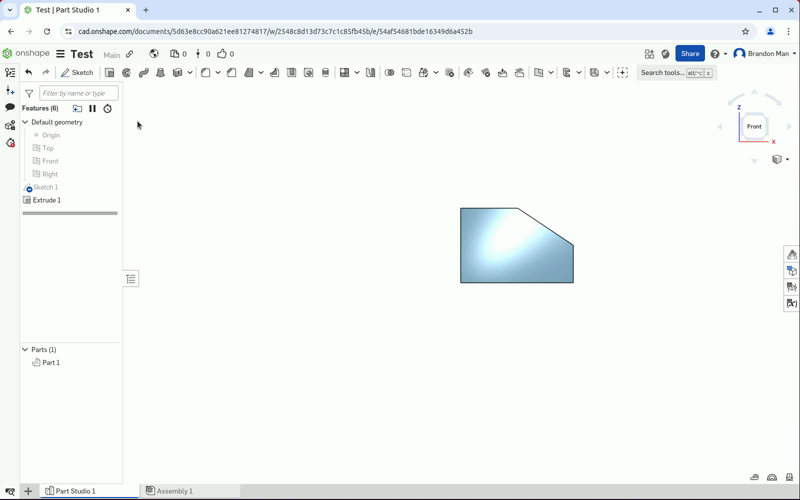
key(shift+h)
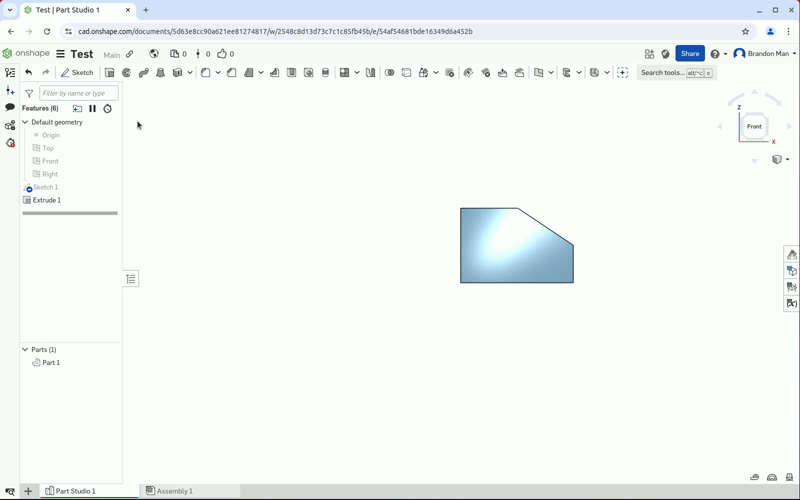
key(shift+h)
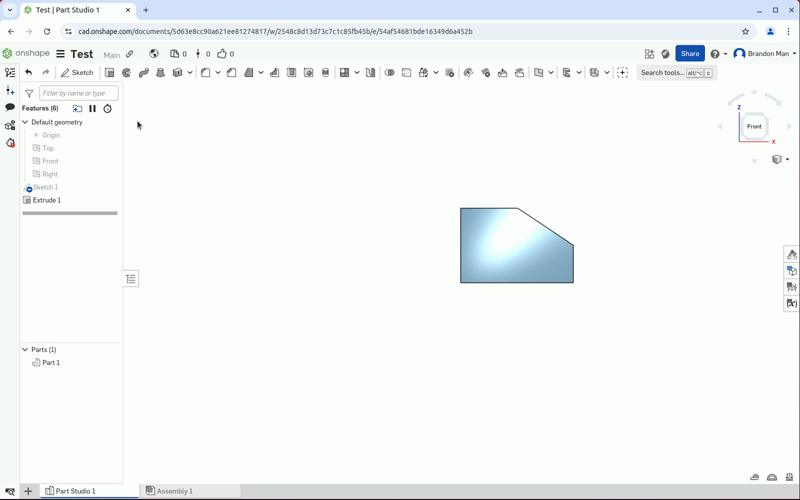
mouse_move(73, 189)
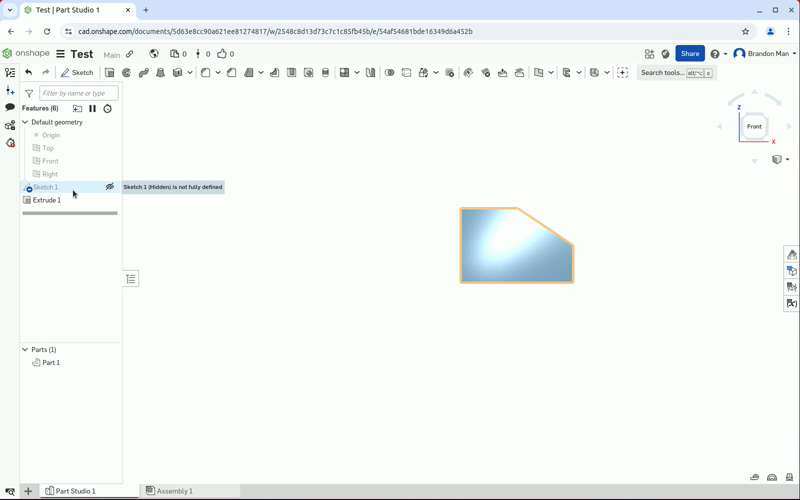
click(73, 189)
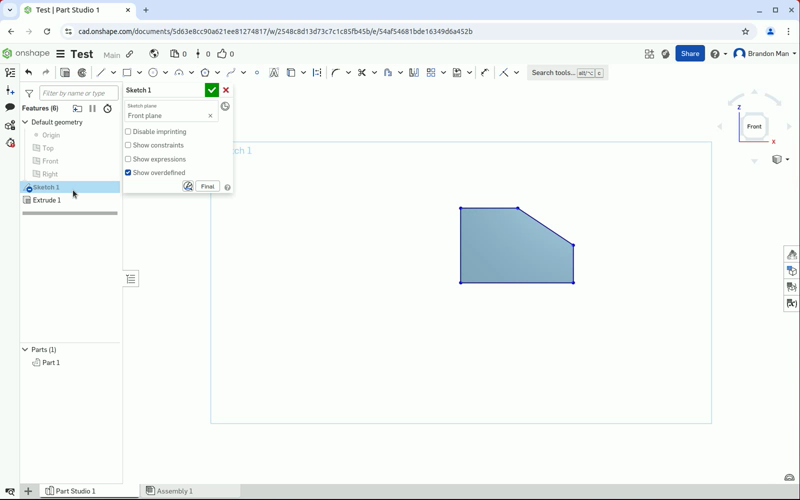
mouse_move(229, 92)
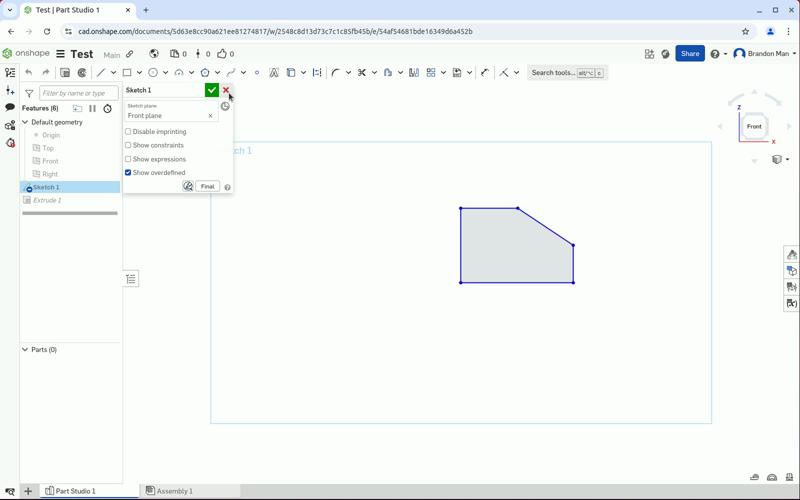
click(229, 92)
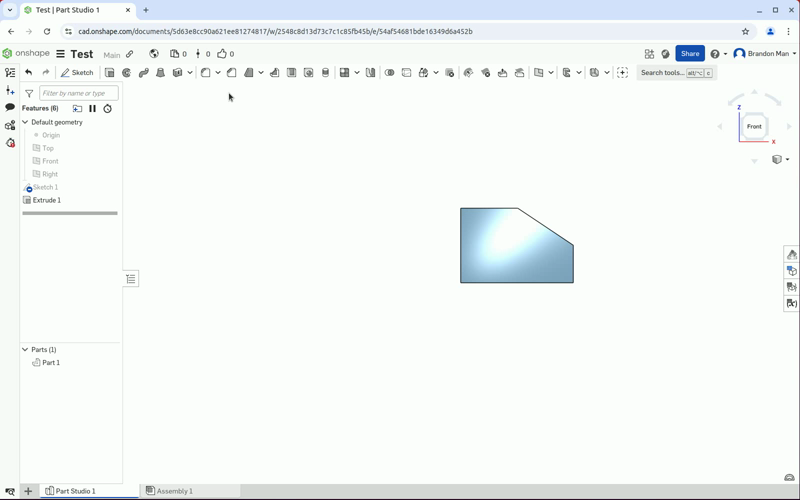
mouse_move(541, 75)
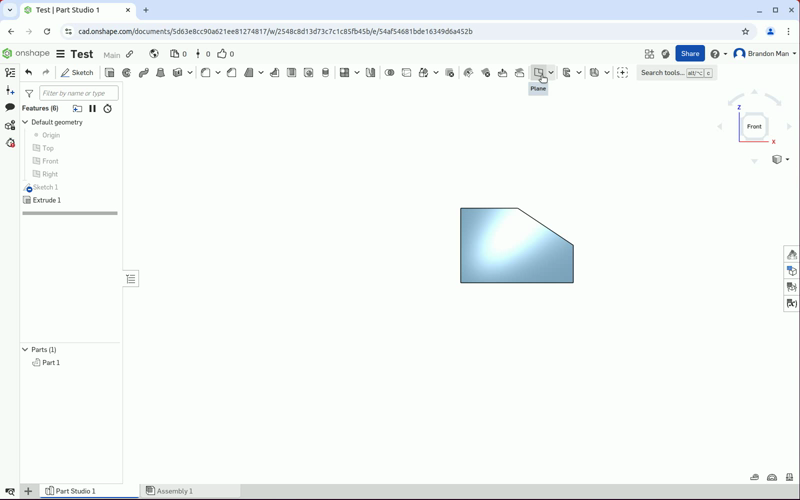
click(541, 75)
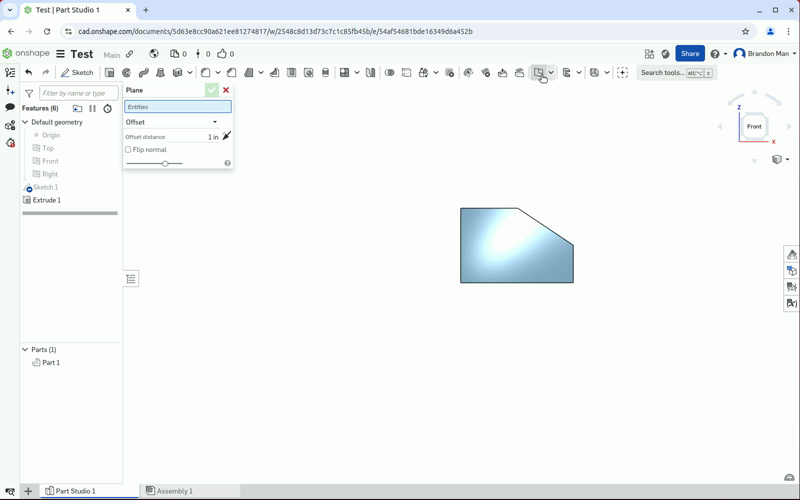
mouse_move(73, 163)
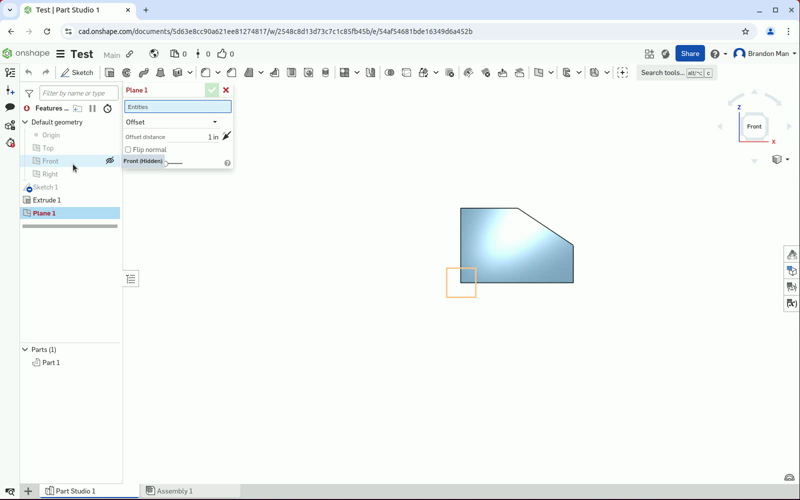
click(73, 163)
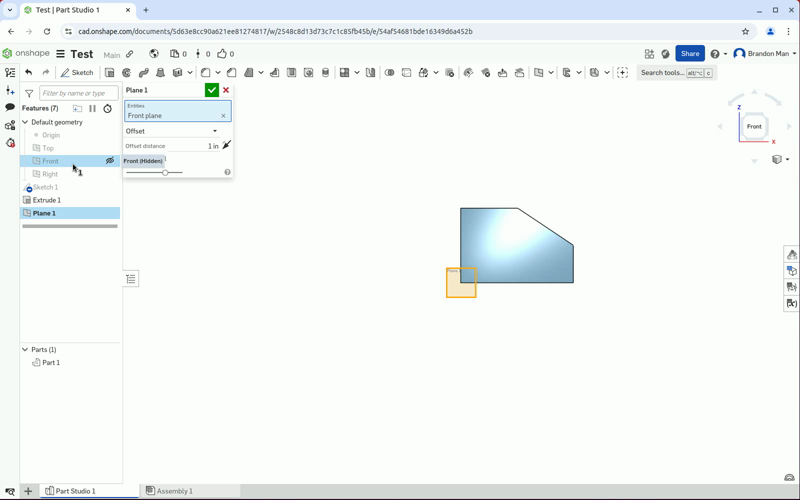
key(tab, 2)
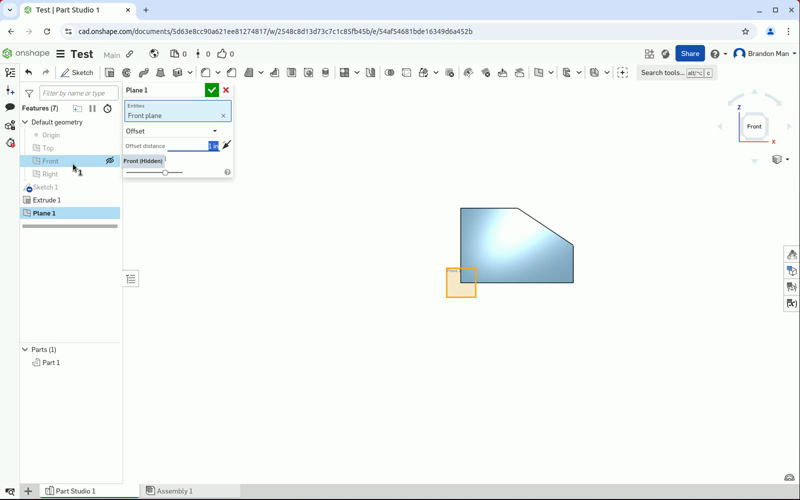
text(15.405)
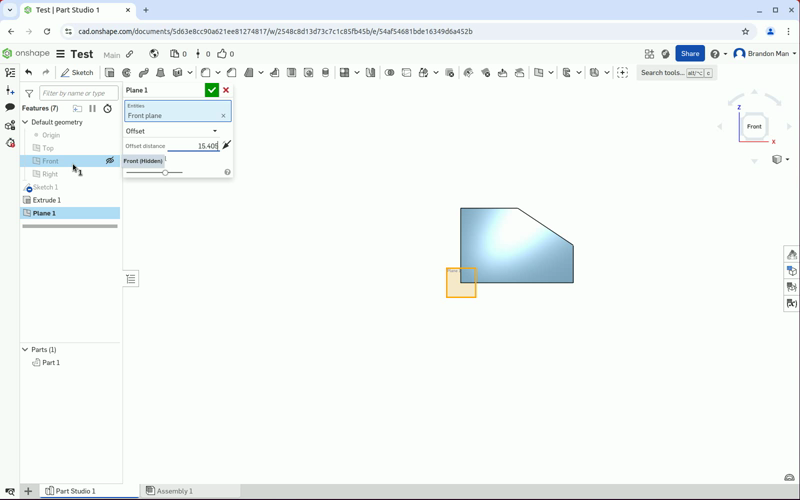
key(enter, 2)
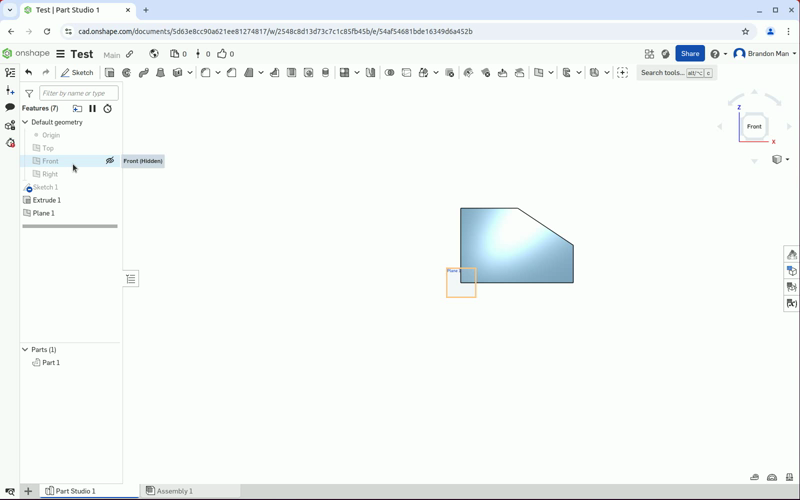
key(shift+s)
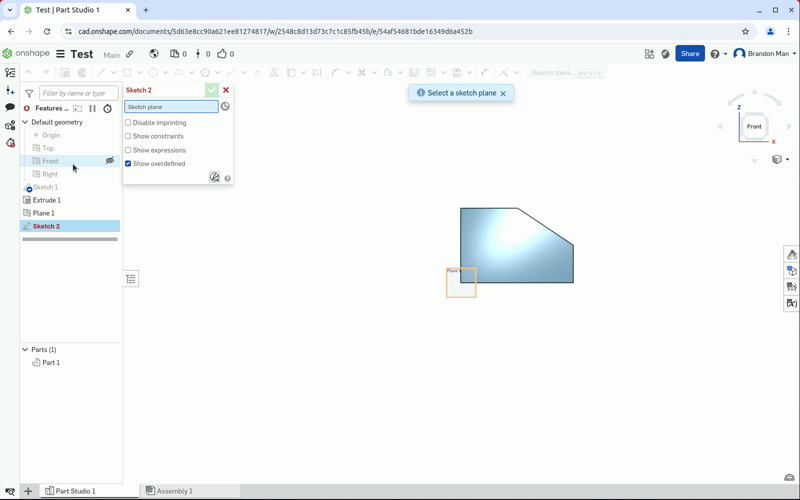
mouse_move(73, 215)
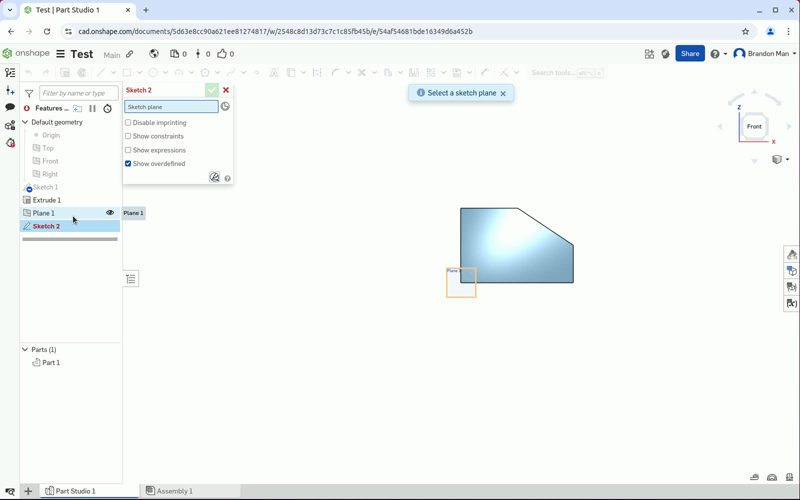
click(73, 215)
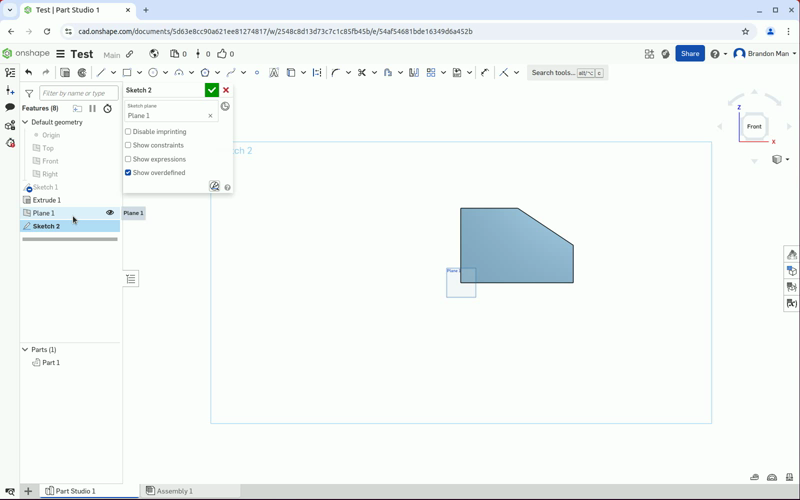
mouse_move(73, 352)
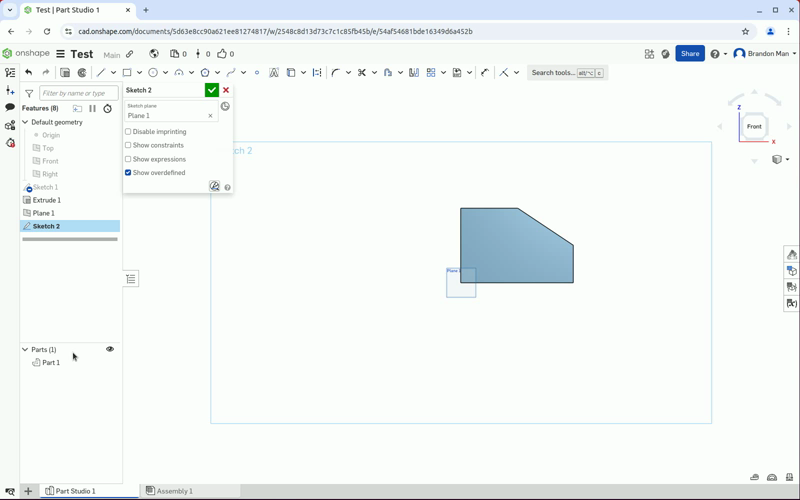
key(y)
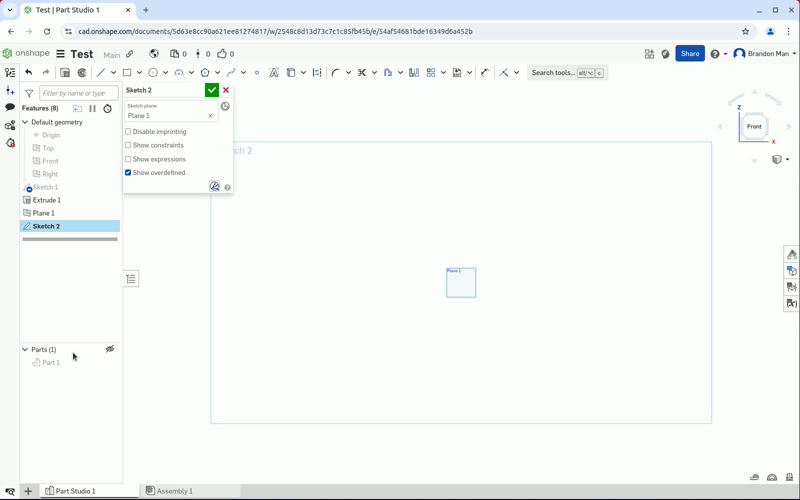
key(c)
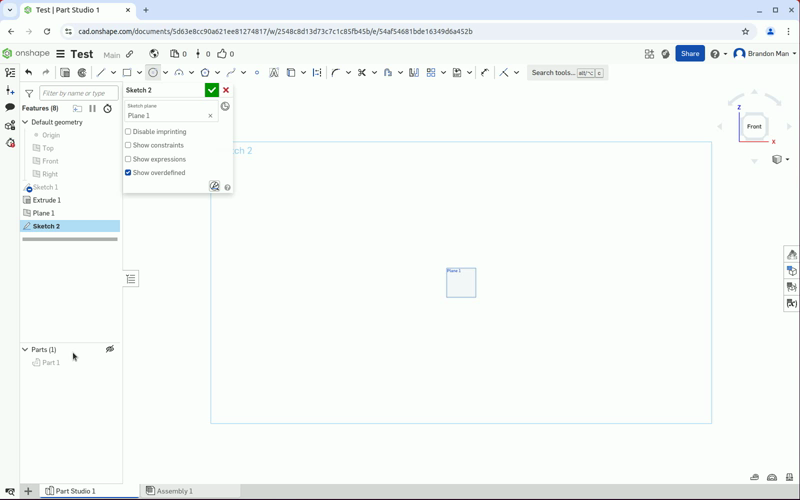
key_down(shift)
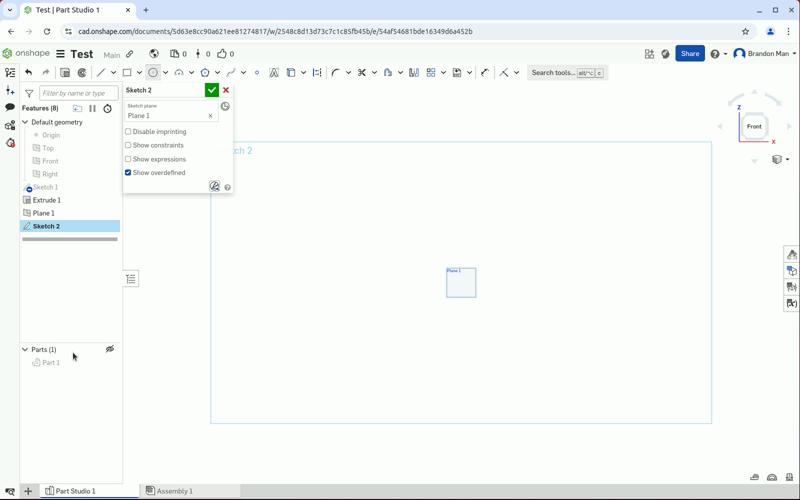
mouse_move(517, 245)
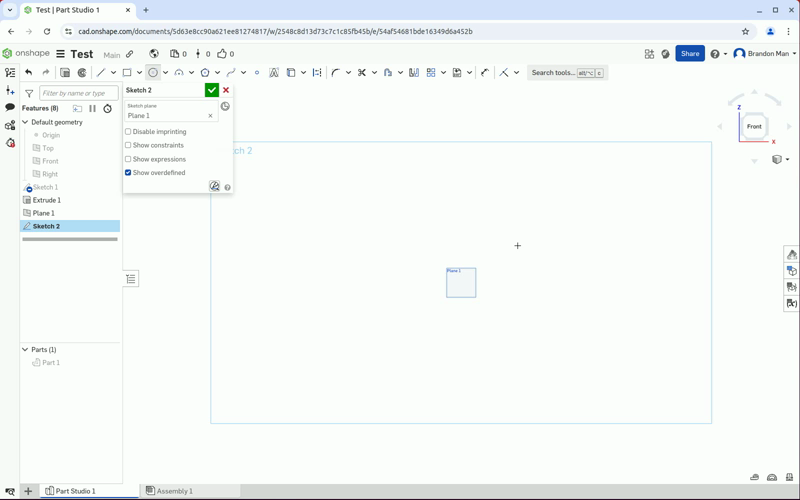
click(517, 245)
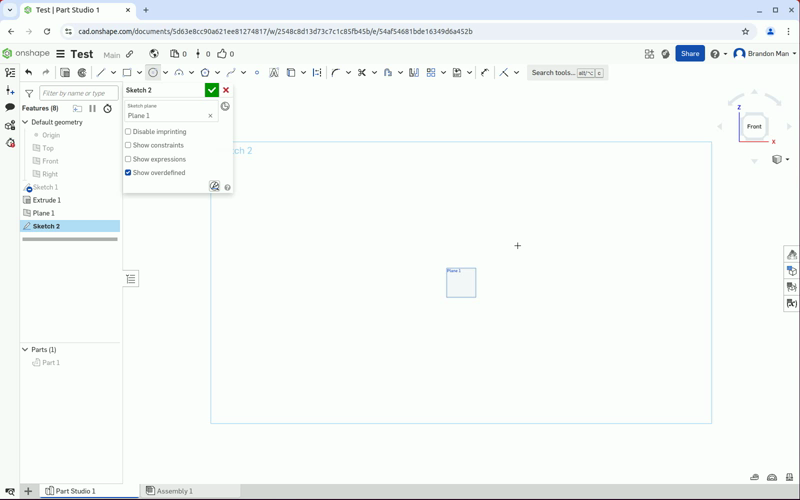
key_up(shift)
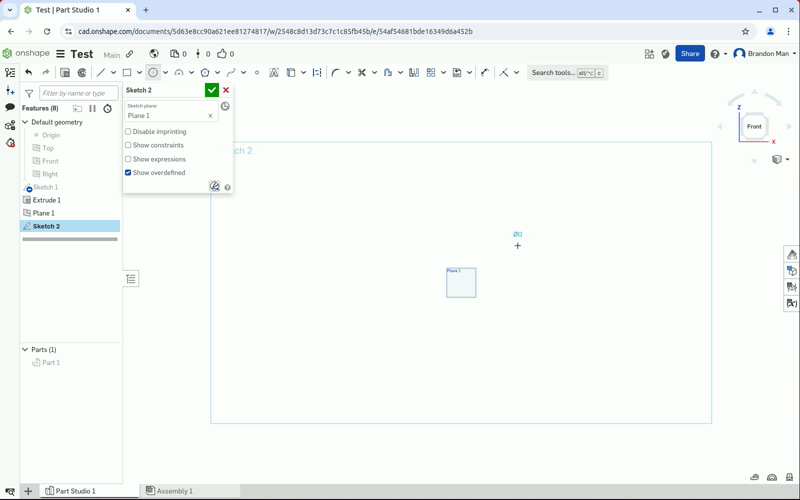
mouse_move(536, 245)
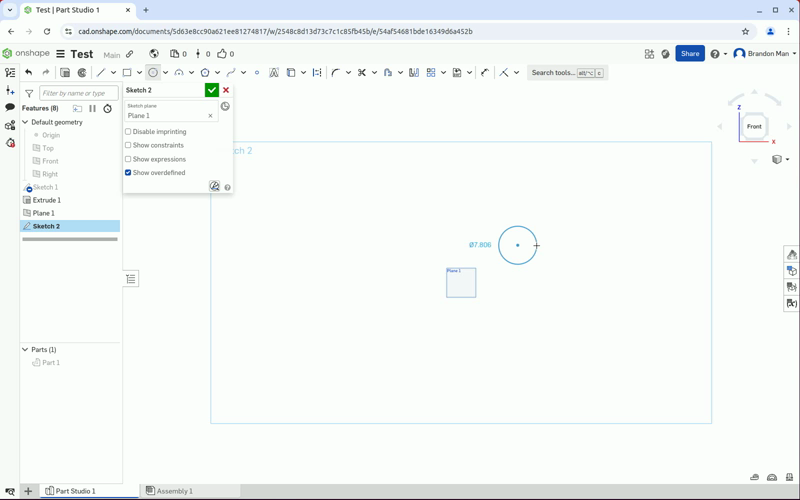
click(536, 245)
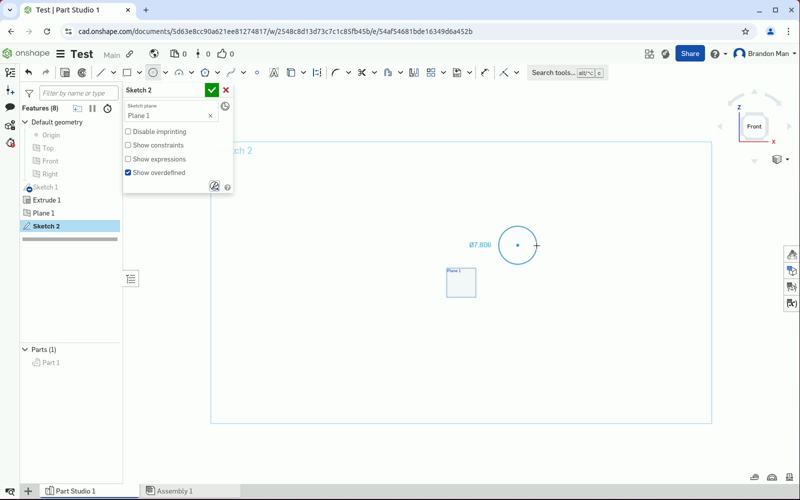
key(esc)
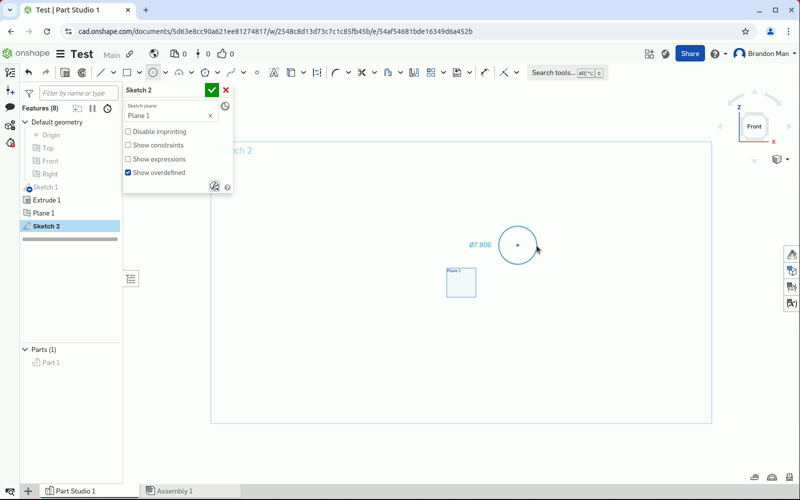
mouse_move(526, 230)
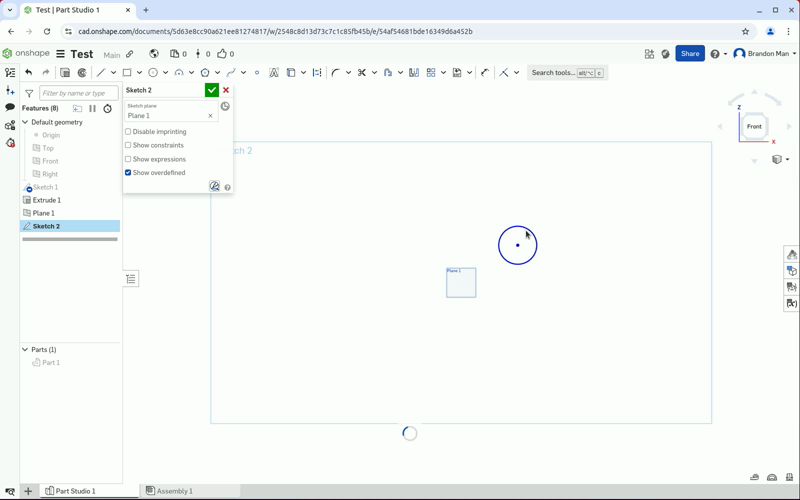
scroll(6)
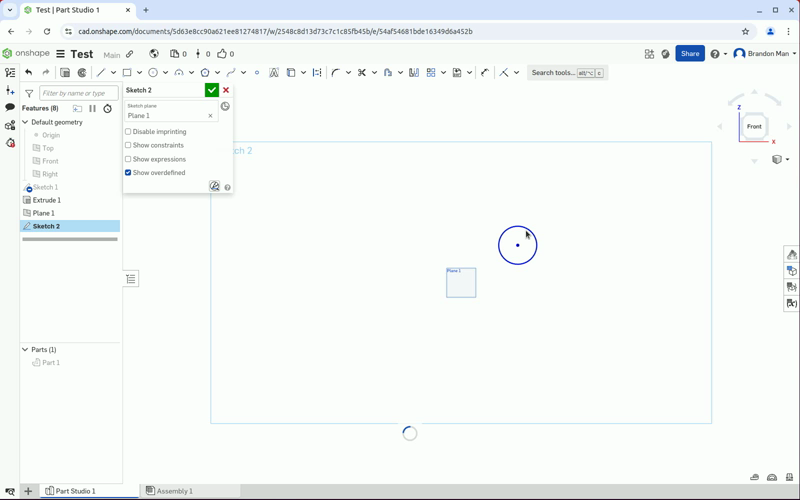
scroll(6)
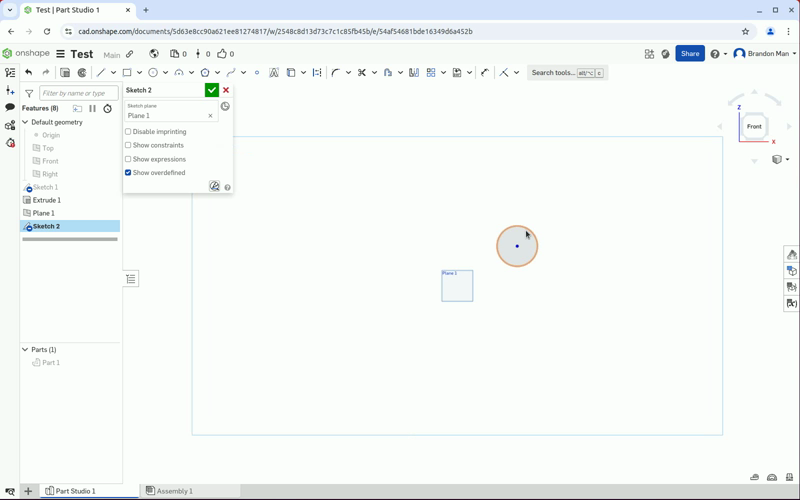
scroll(6)
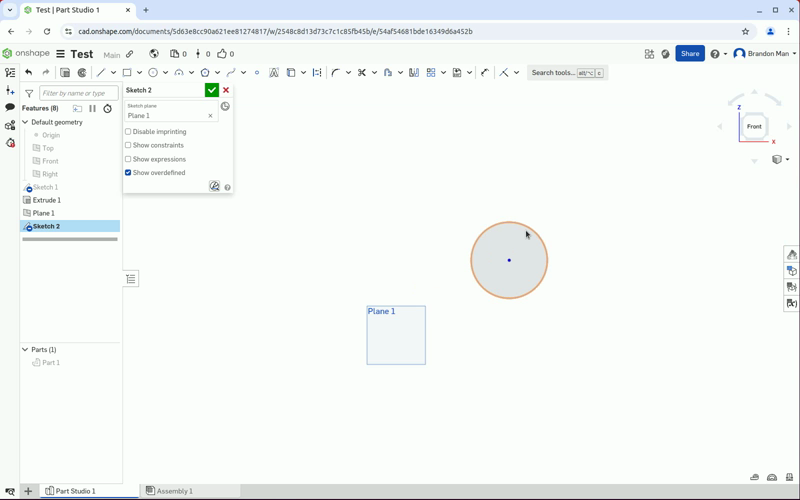
scroll(6)
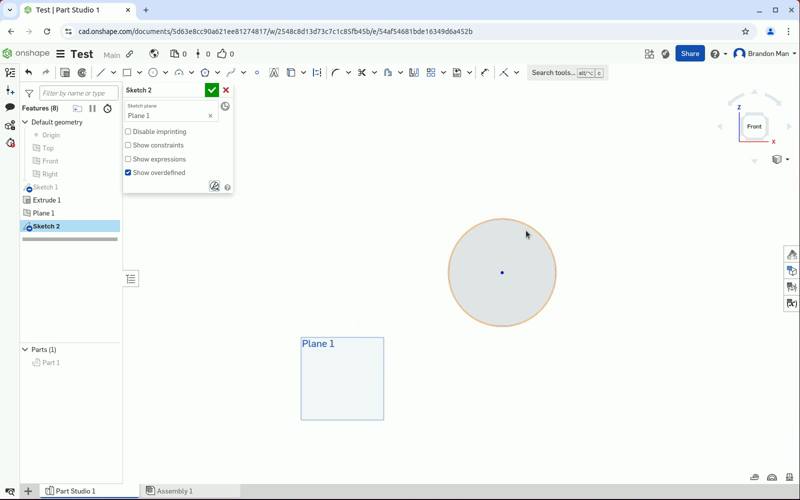
scroll(6)
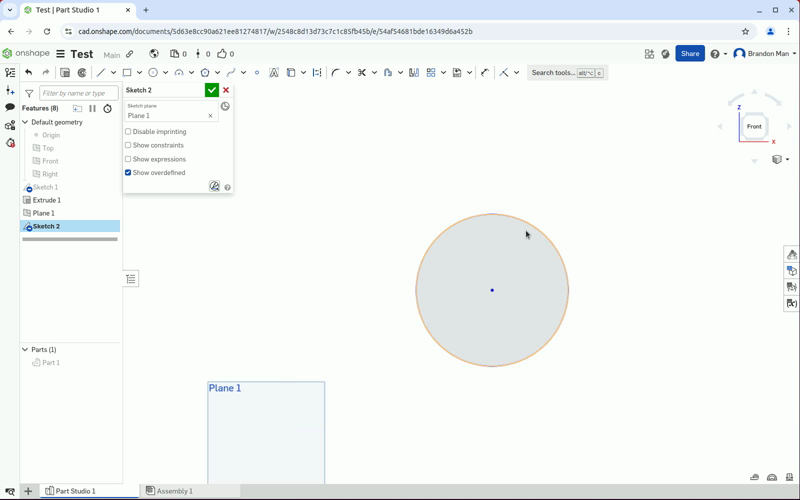
scroll(6)
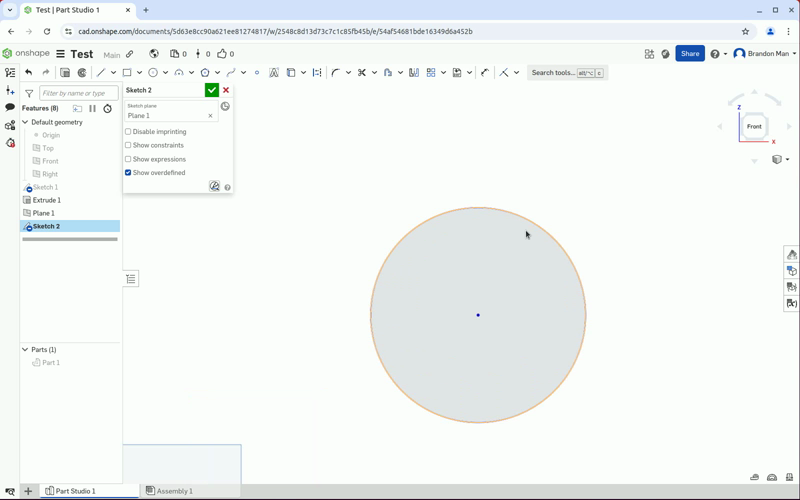
scroll(6)
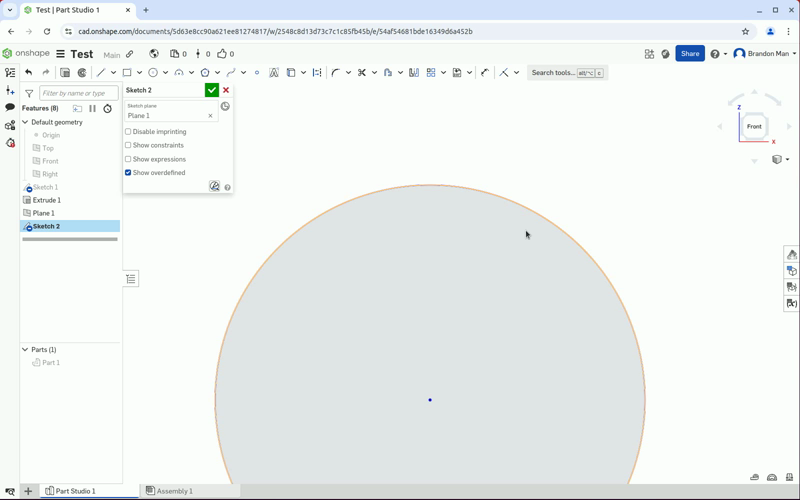
click(526, 230)
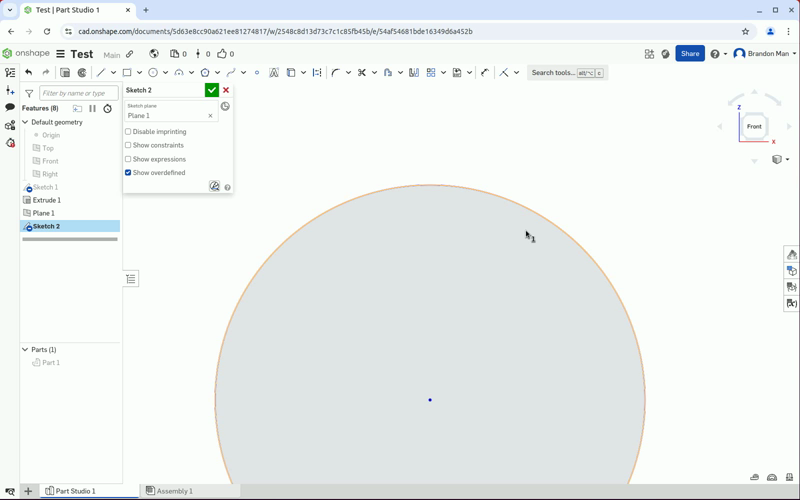
scroll(-6)
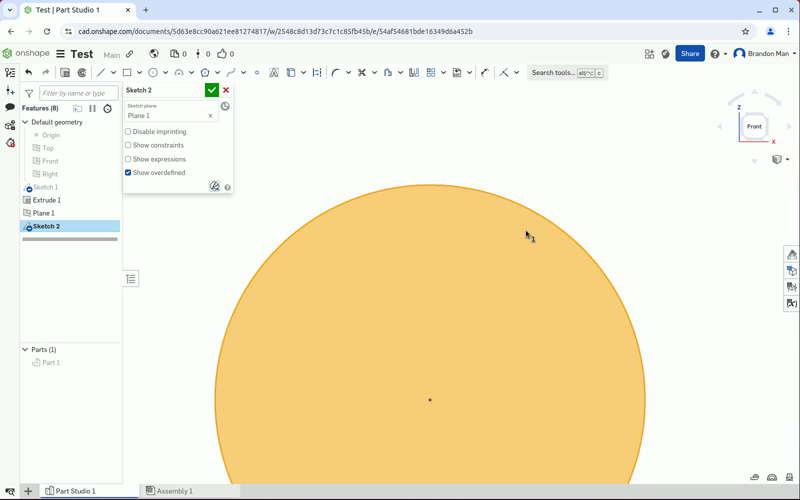
scroll(-6)
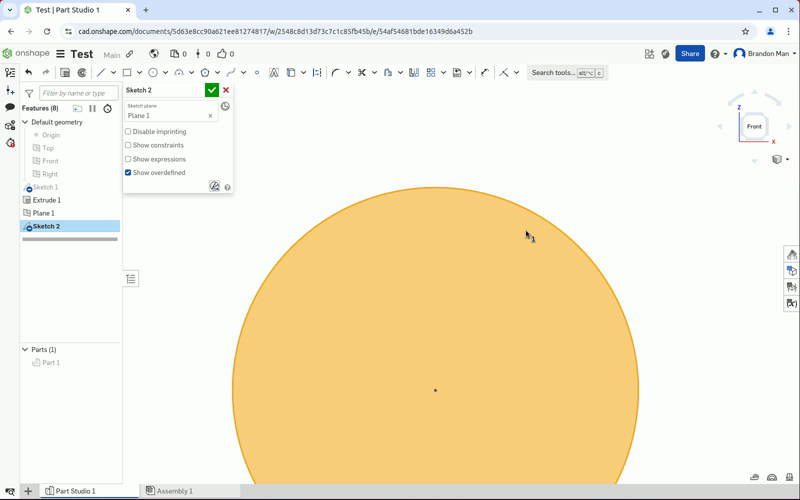
scroll(-6)
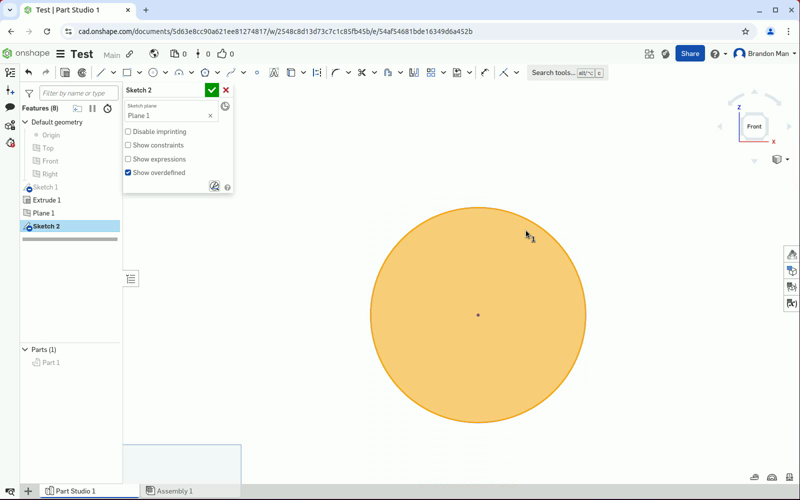
scroll(-6)
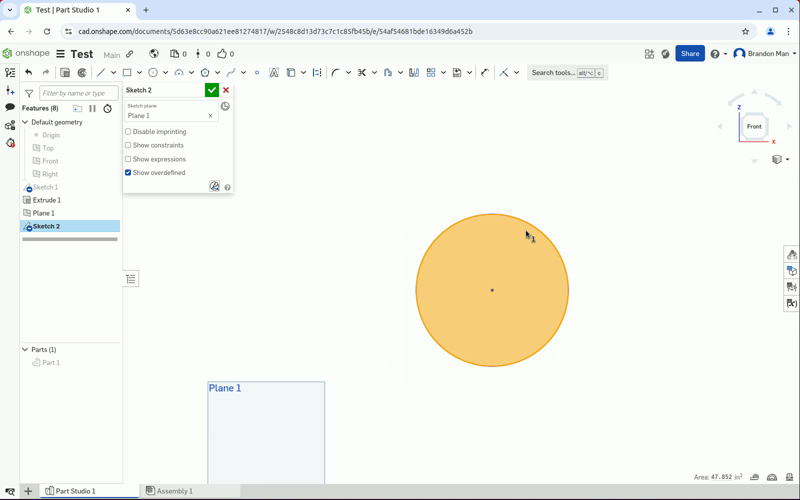
scroll(-6)
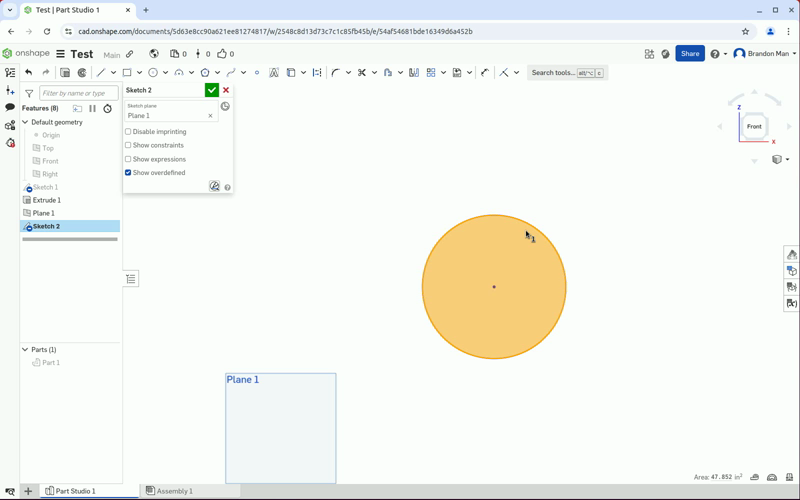
scroll(-6)
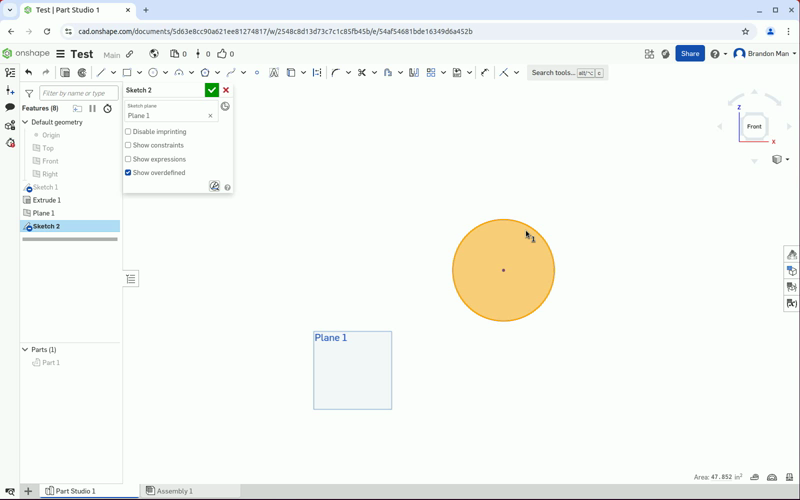
scroll(-6)
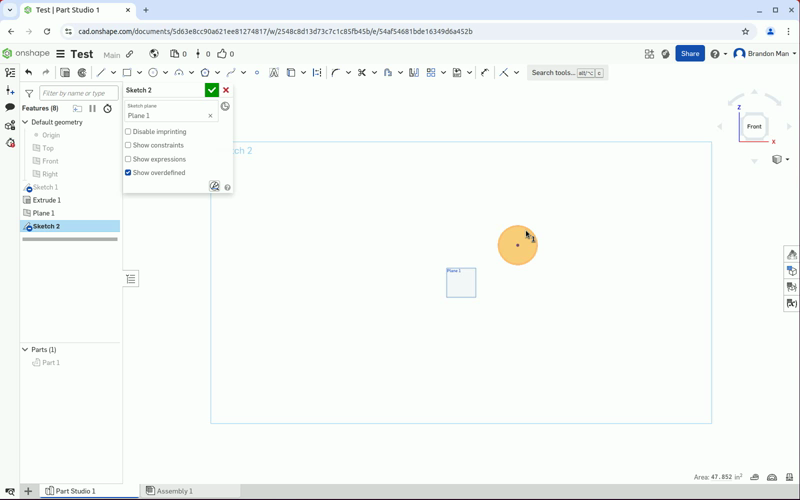
mouse_move(73, 352)
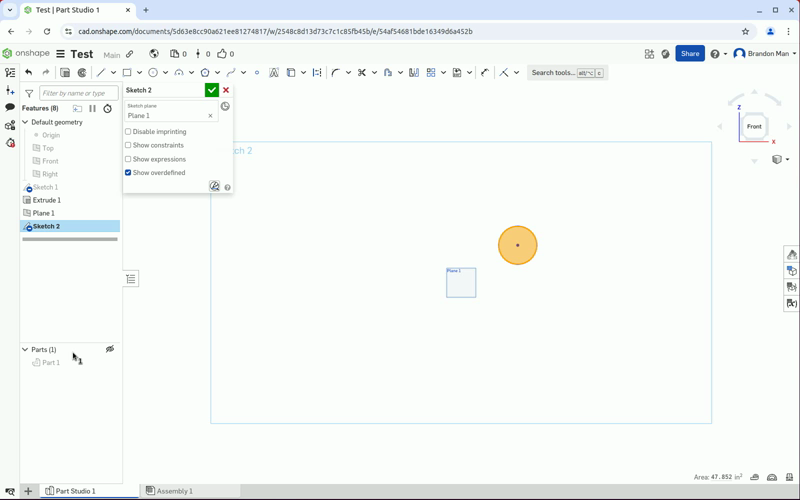
key(shift+y)
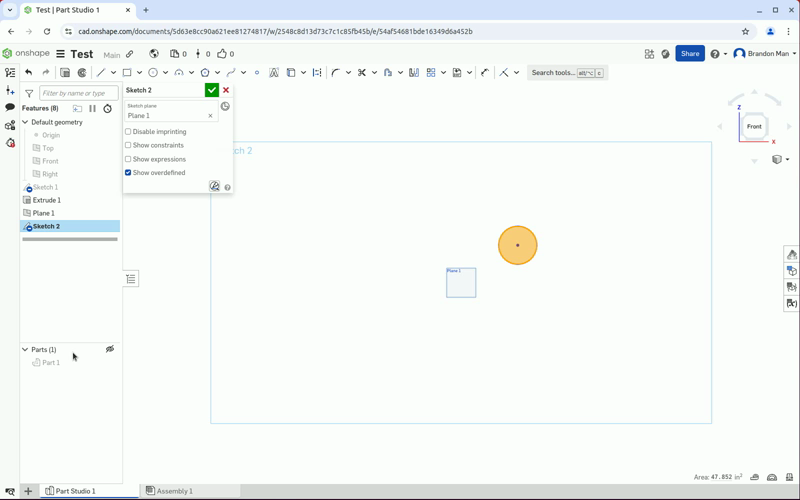
key(shift+e)
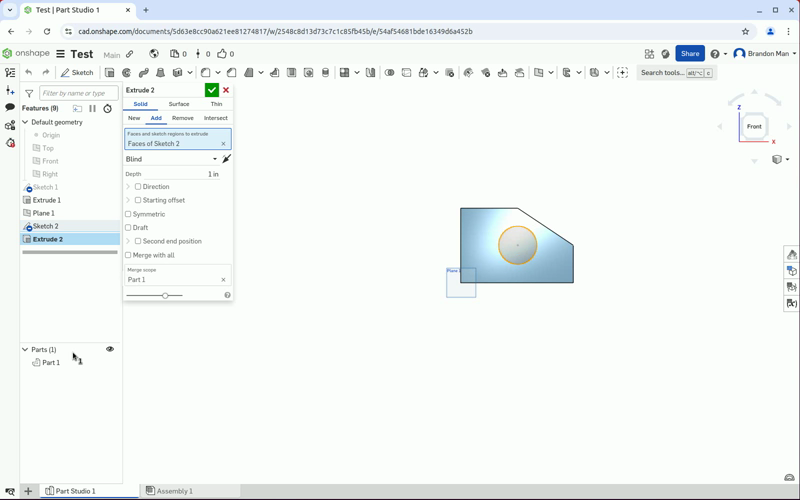
mouse_move(143, 106)
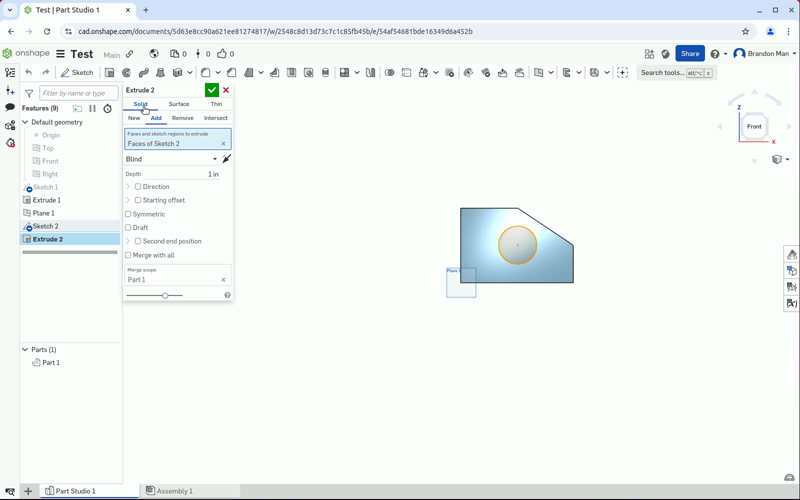
click(143, 106)
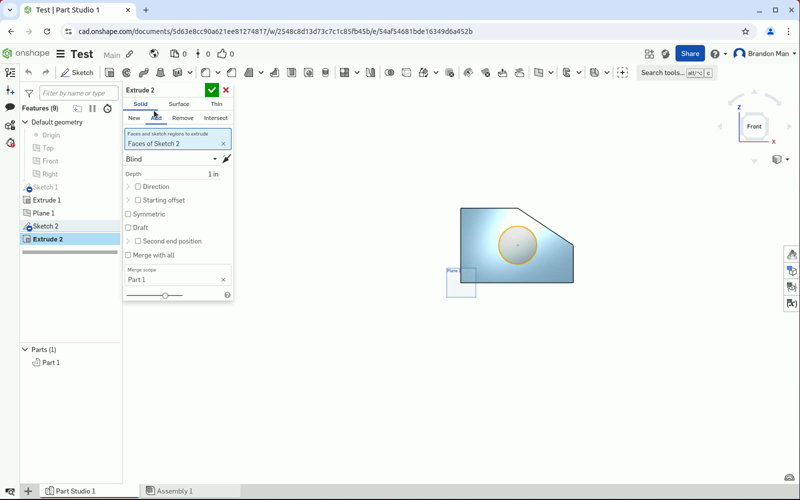
mouse_move(186, 120)
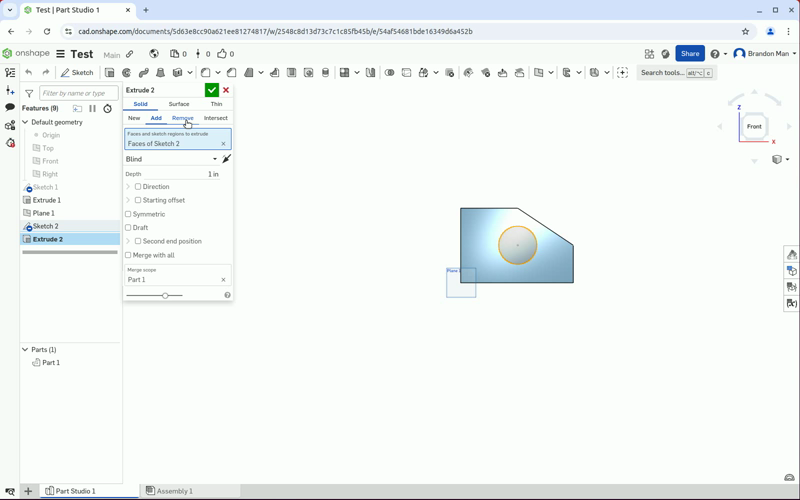
click(186, 120)
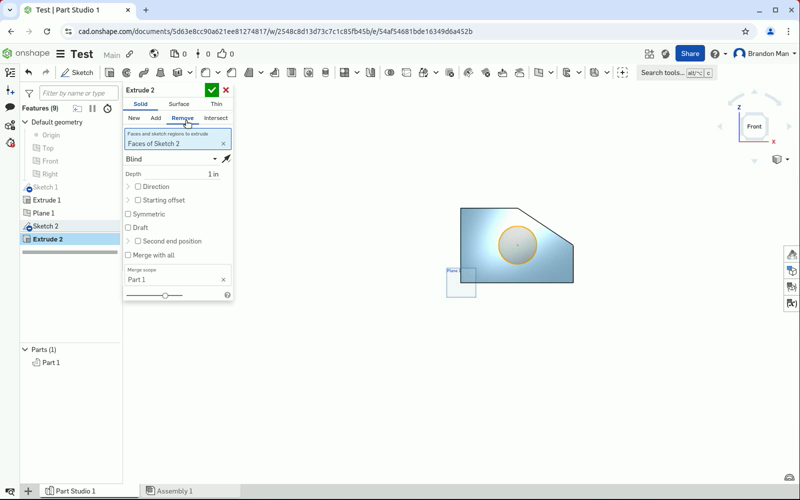
key(tab, 4)
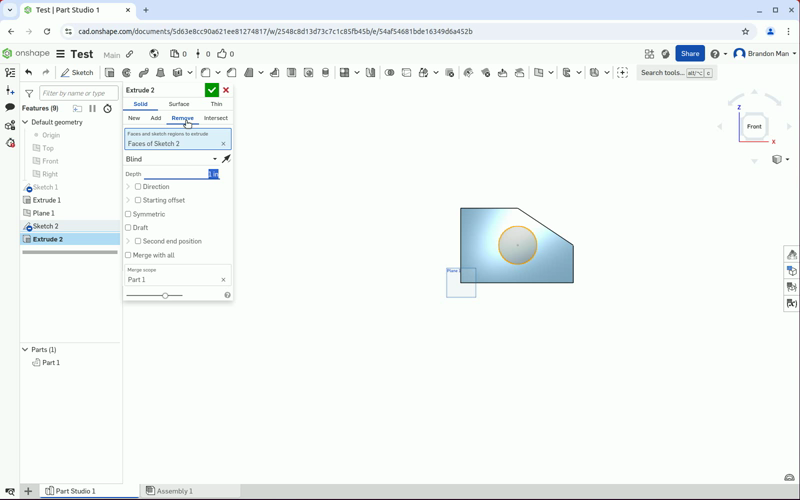
text(15.405)
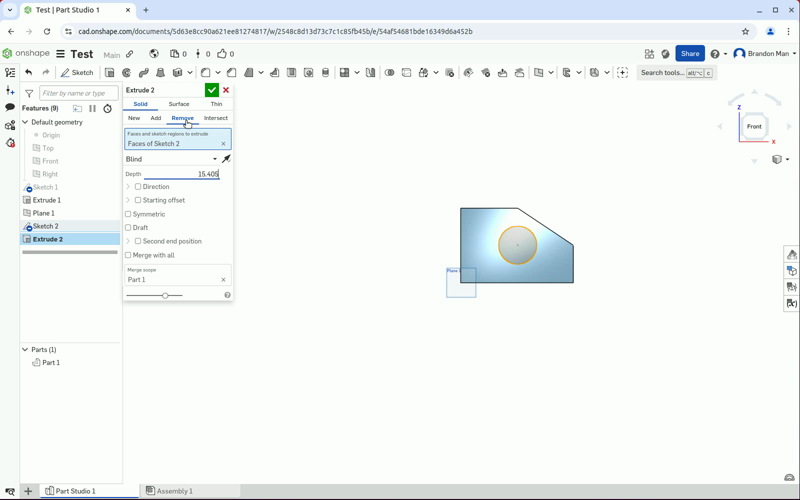
key(tab, 6)
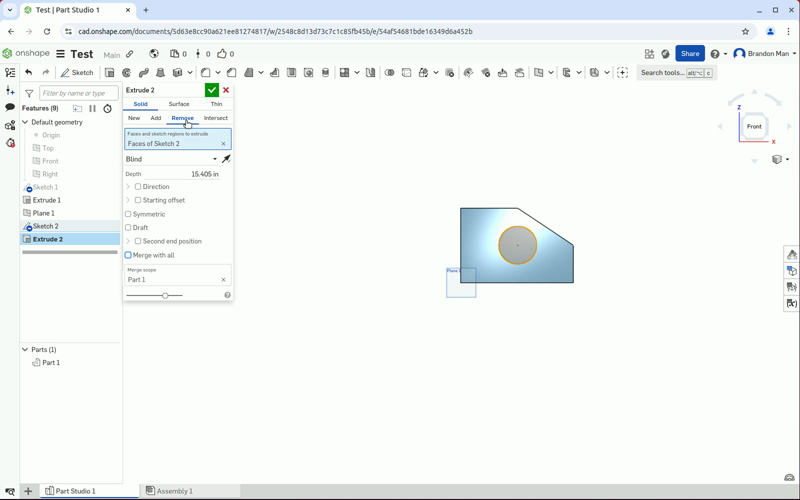
key(space)
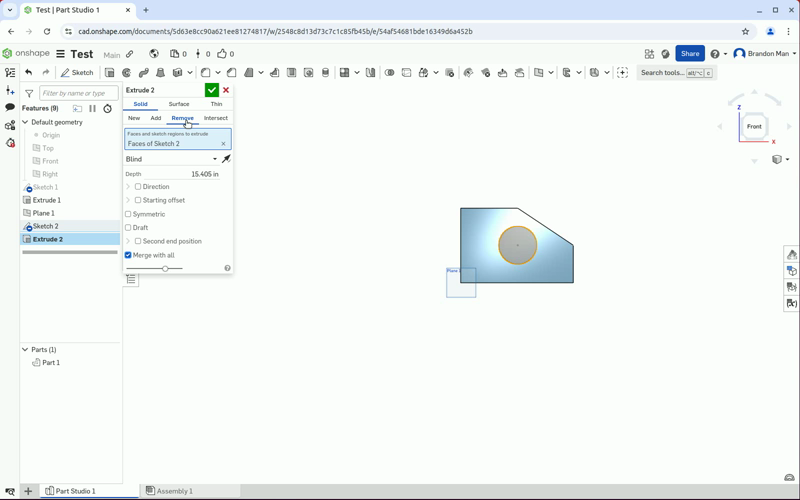
key(enter)
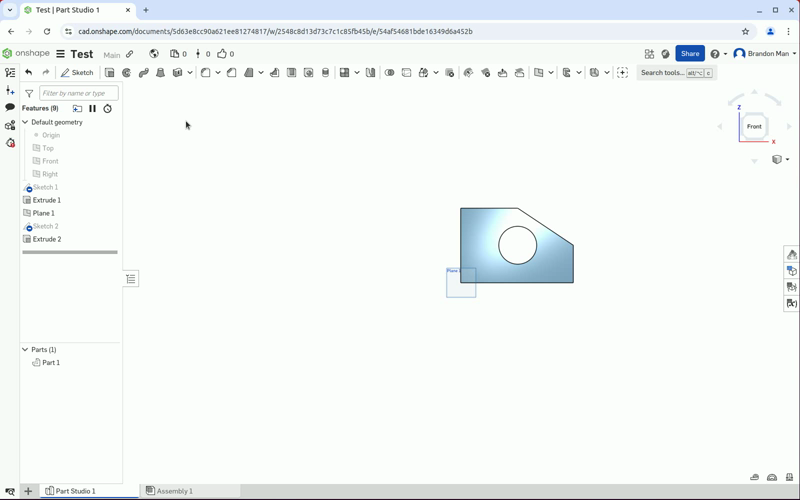
key(shift+h)
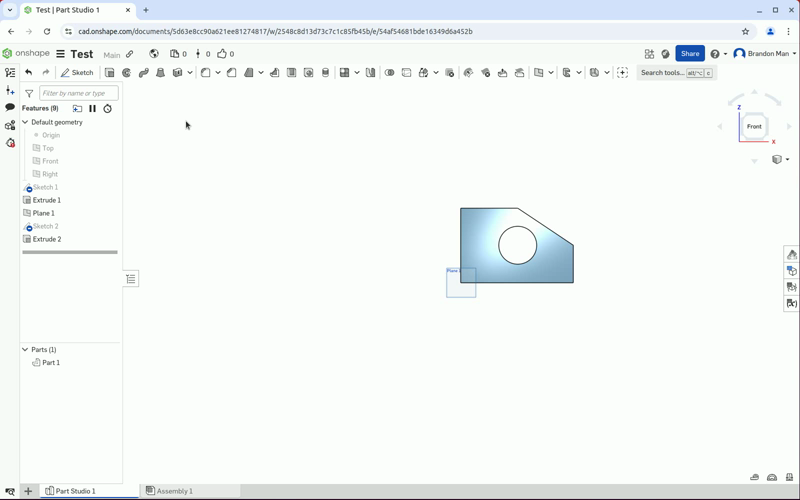
key(shift+h)
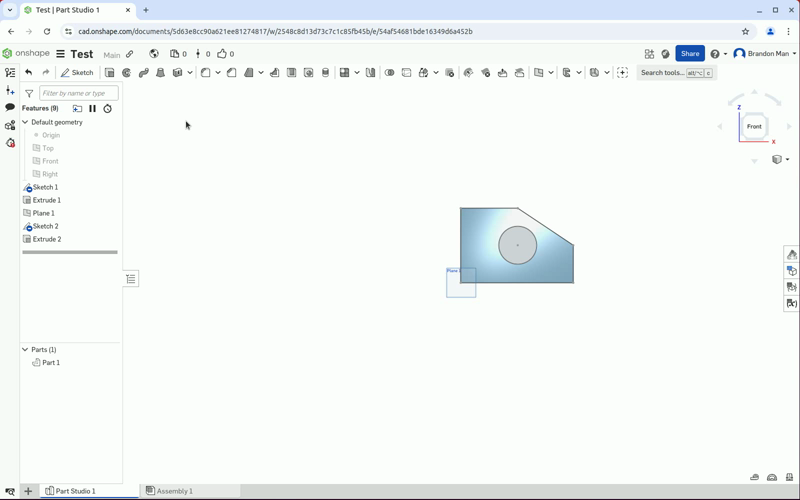
key(shift+7)
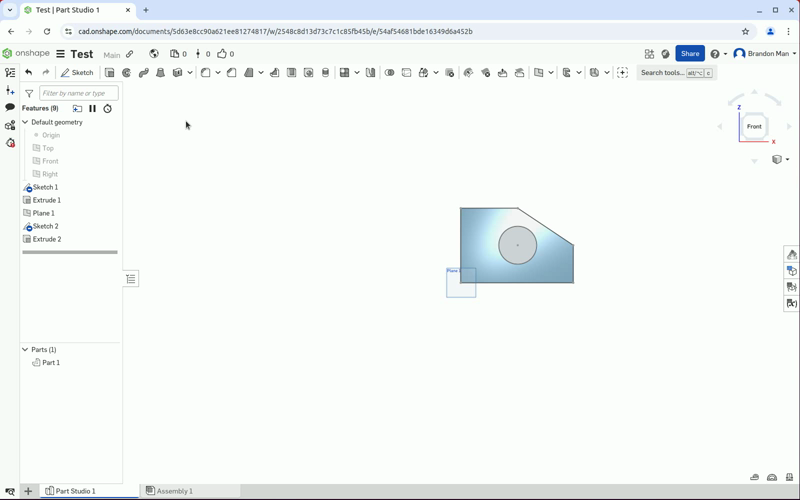
key(left, 2)
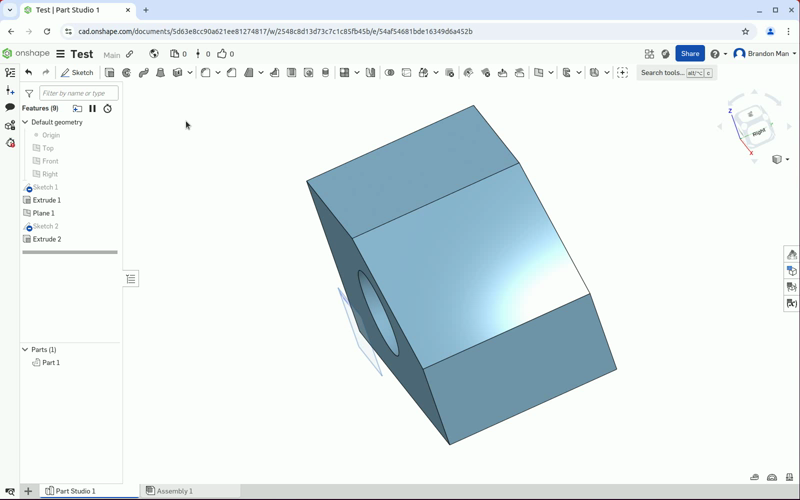
key(down, 2)
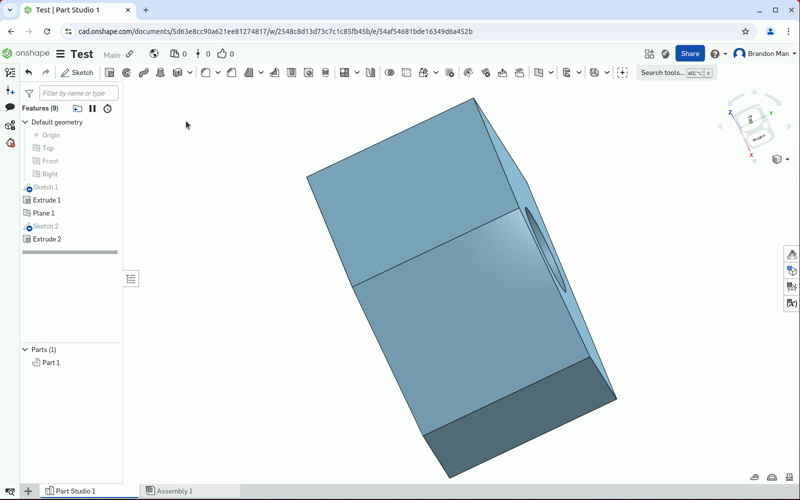
key(up, 2)
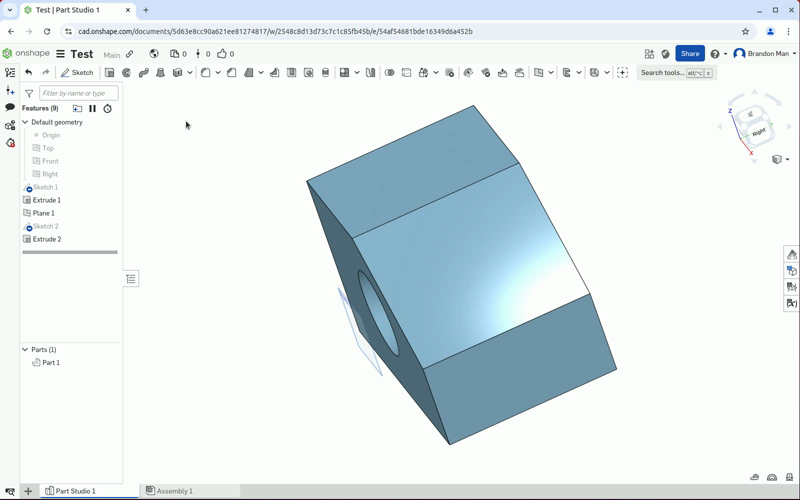
key(right, 2)
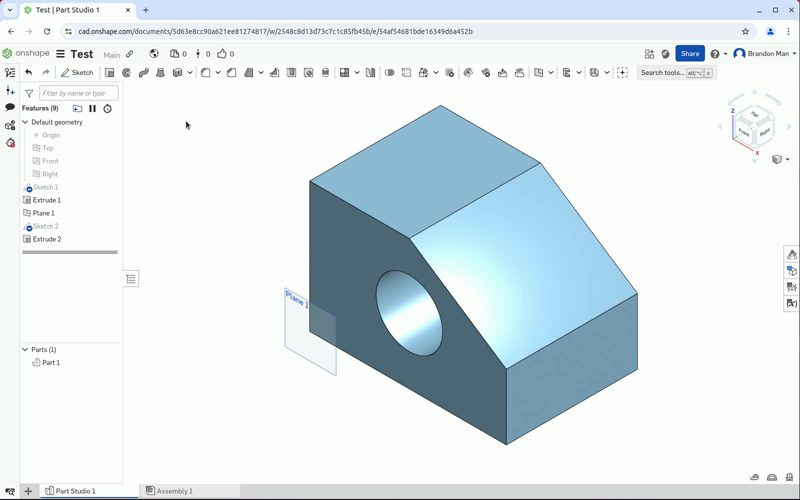
mouse_move(73, 189)
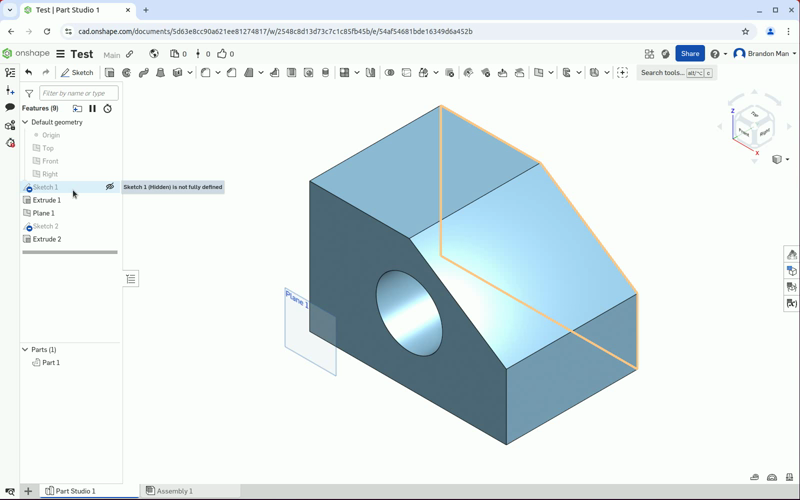
click(73, 189)